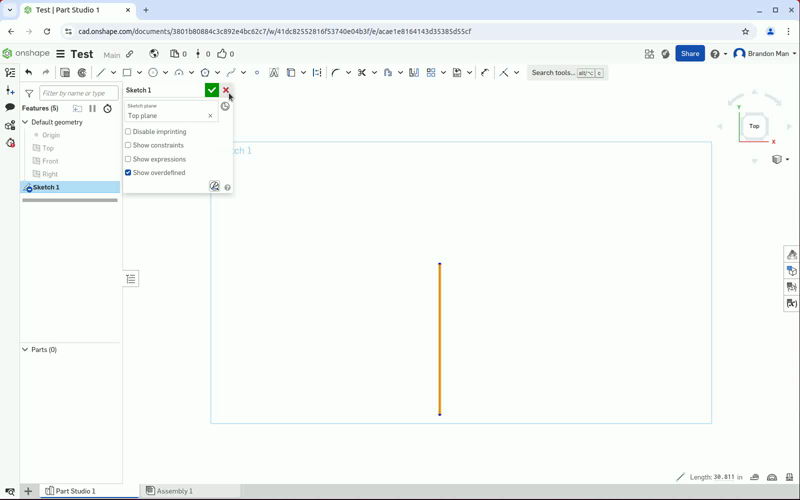
key(shift+h)
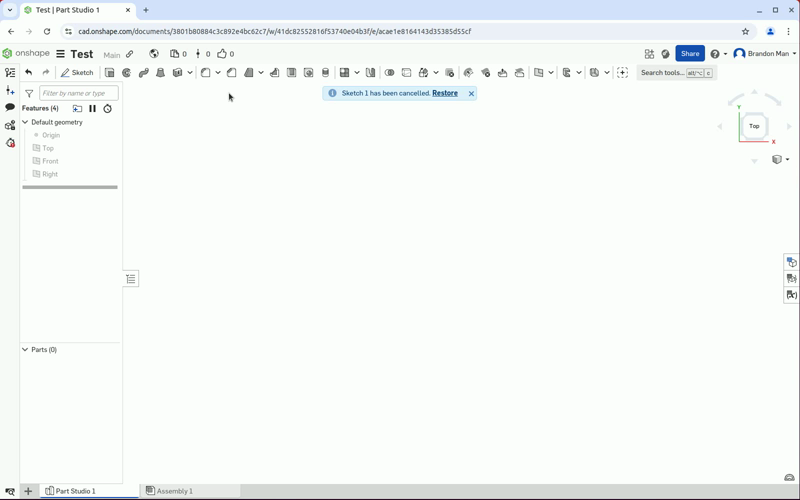
mouse_move(73, 352)
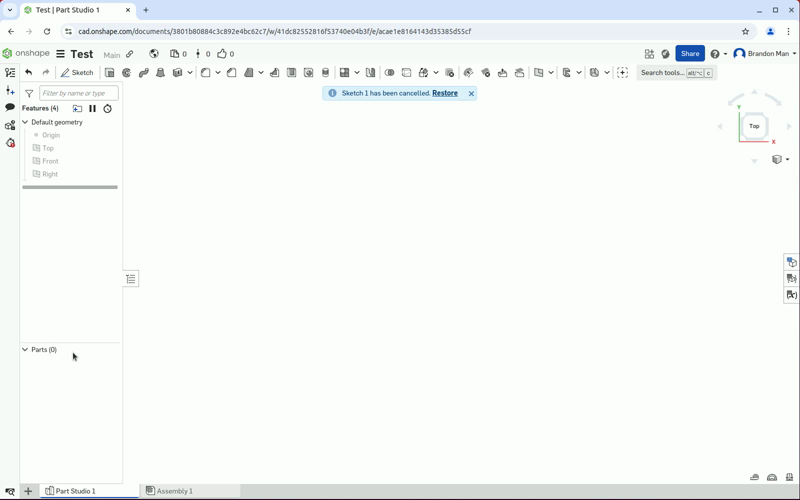
key(y)
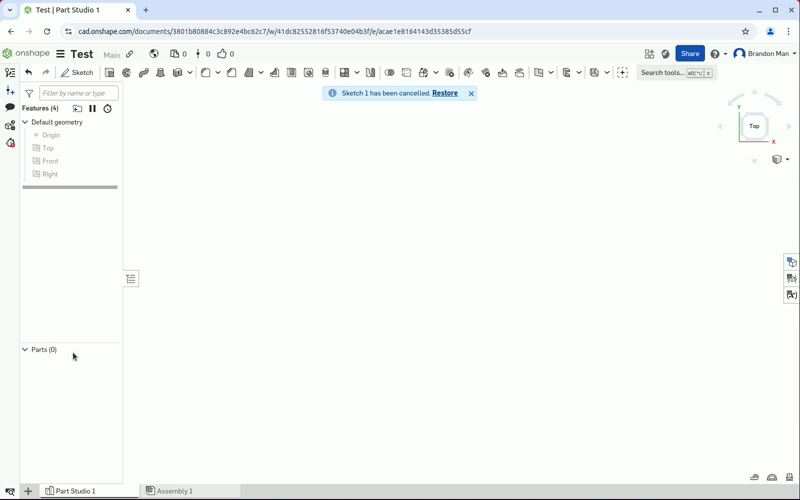
key(shift+p)
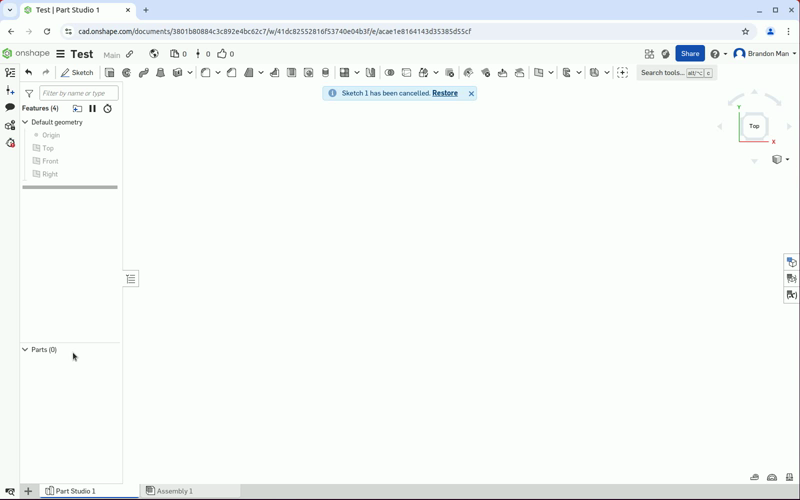
key(space)
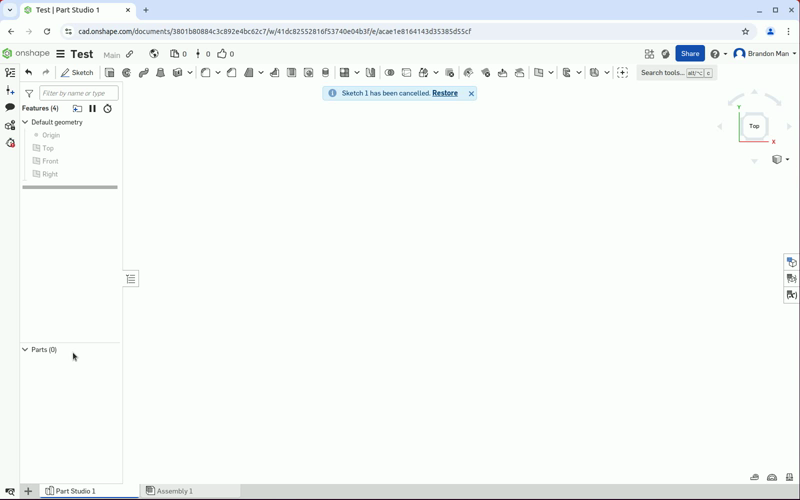
key_down(shift)
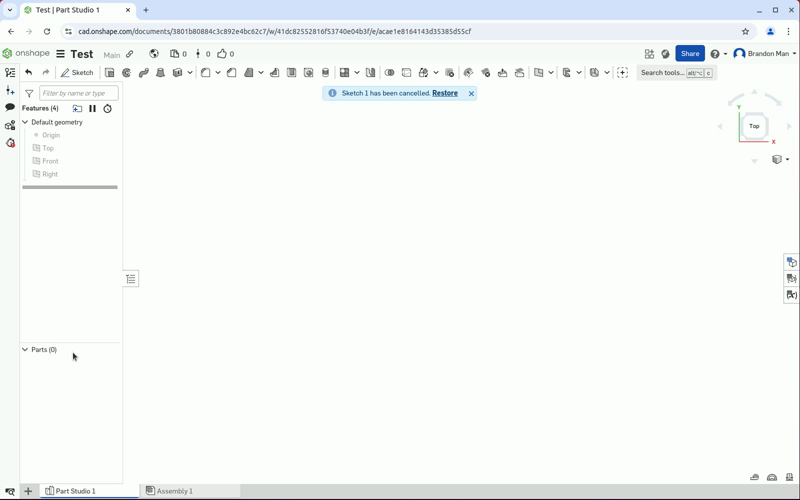
key(up)
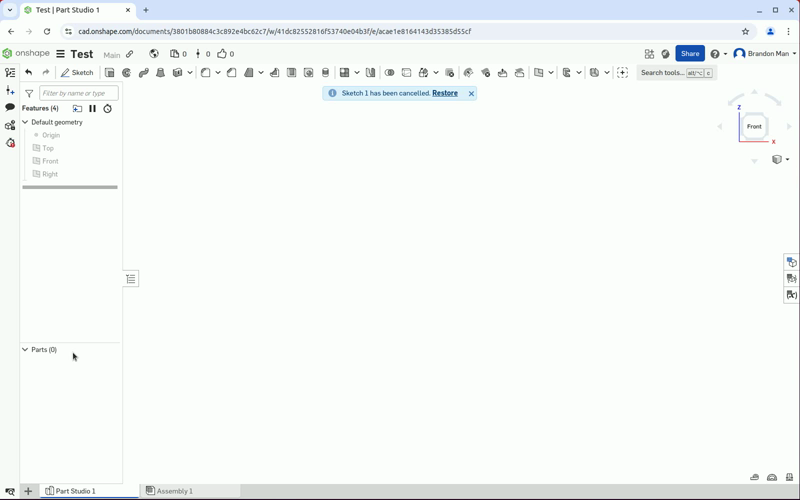
key_up(shift)
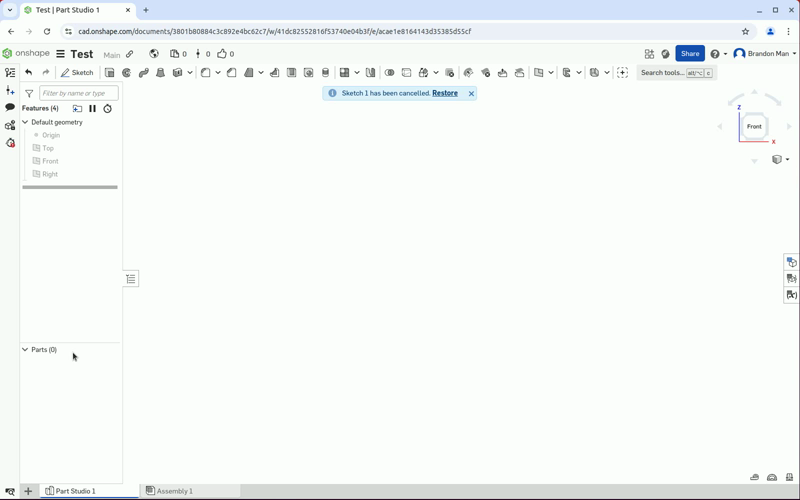
mouse_move(73, 352)
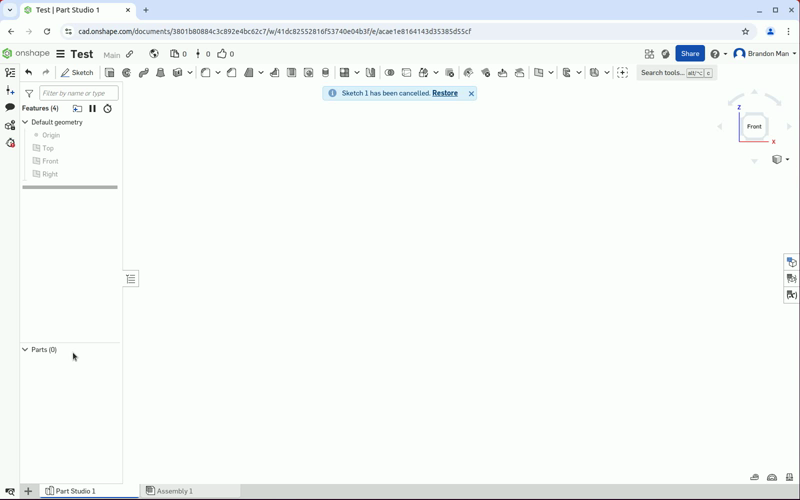
key(shift+y)
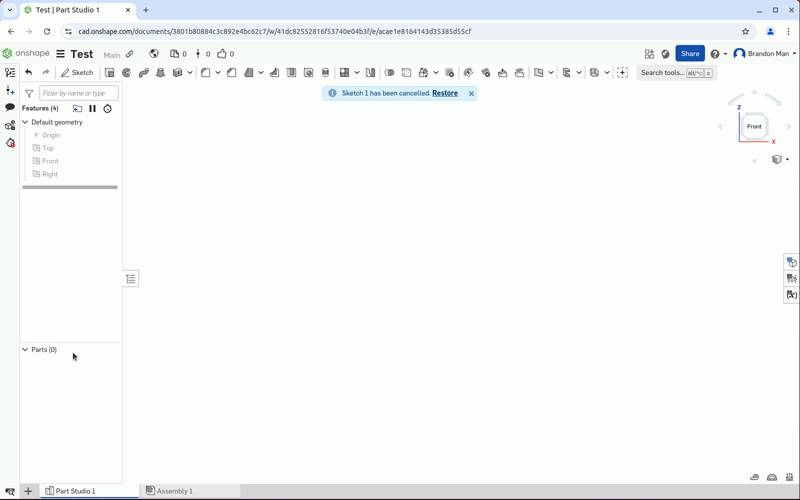
key(shift+s)
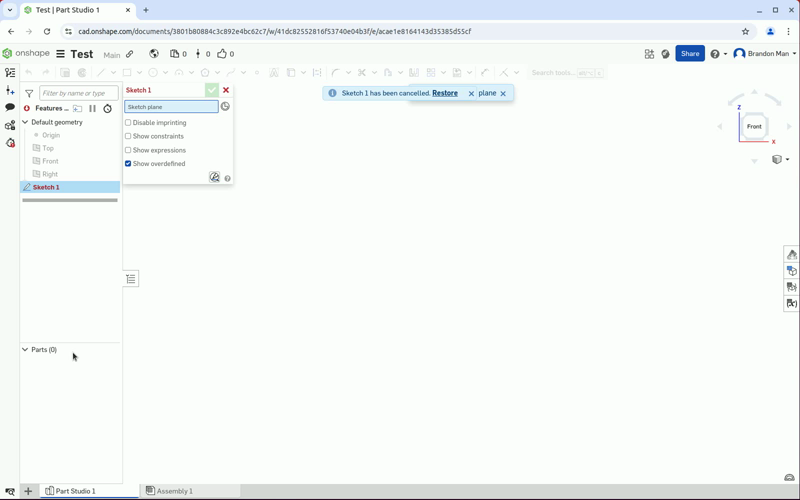
mouse_move(73, 163)
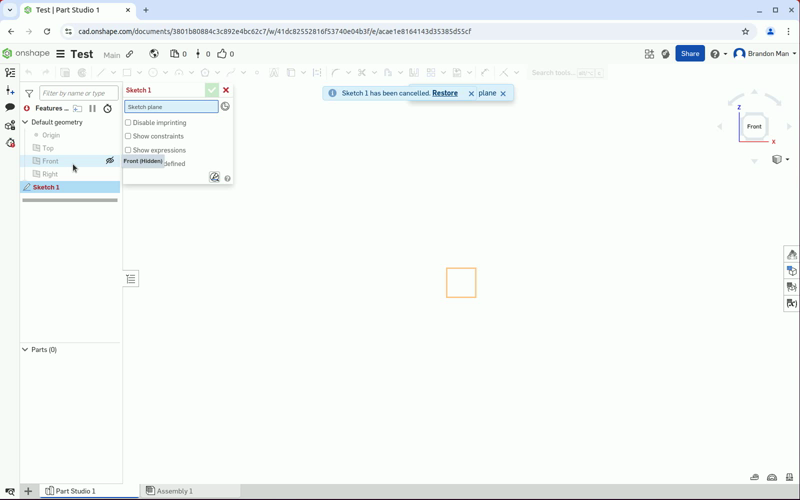
click(73, 163)
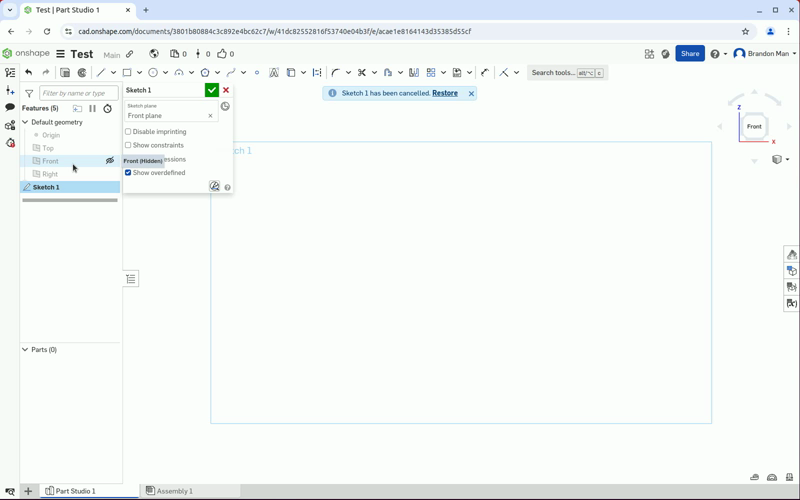
mouse_move(73, 352)
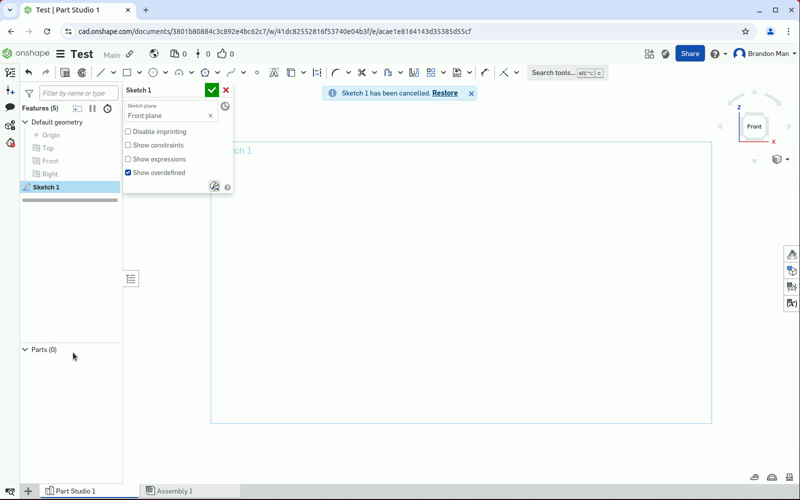
key(y)
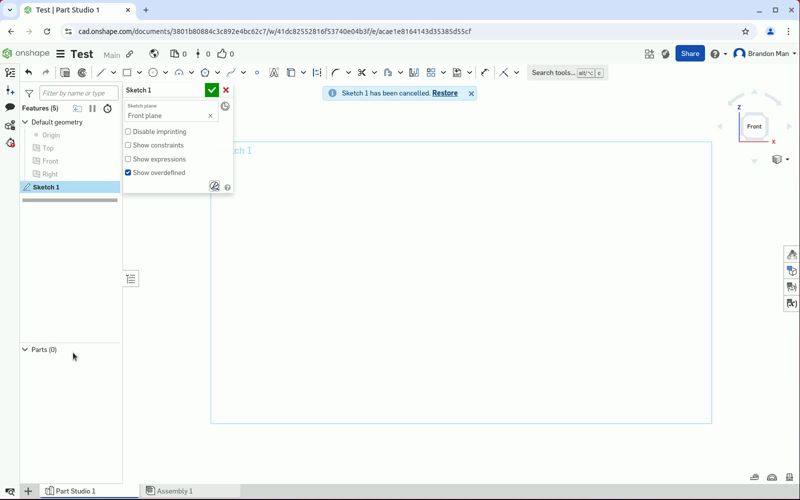
key(l)
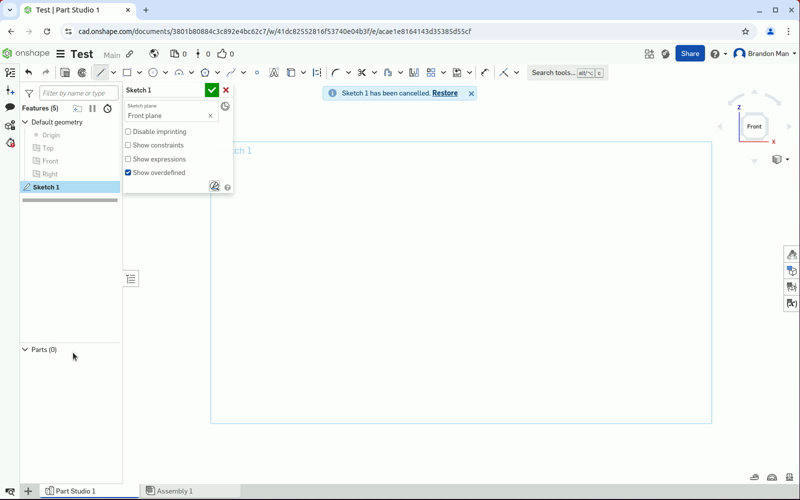
key_down(shift)
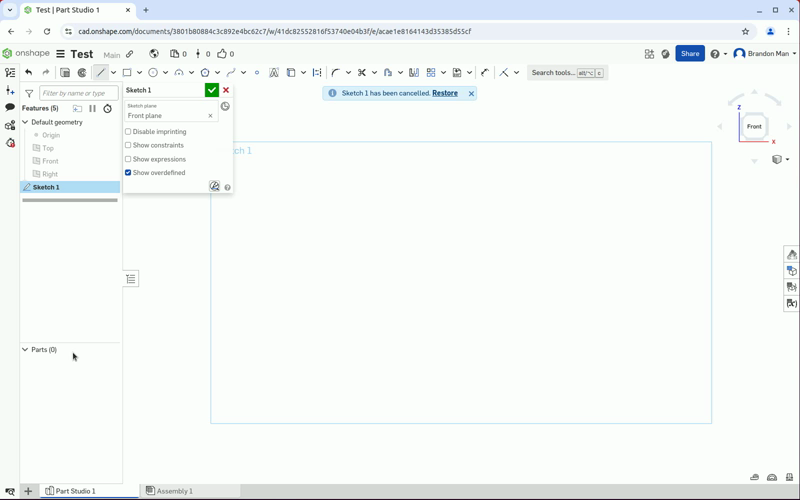
mouse_move(348, 282)
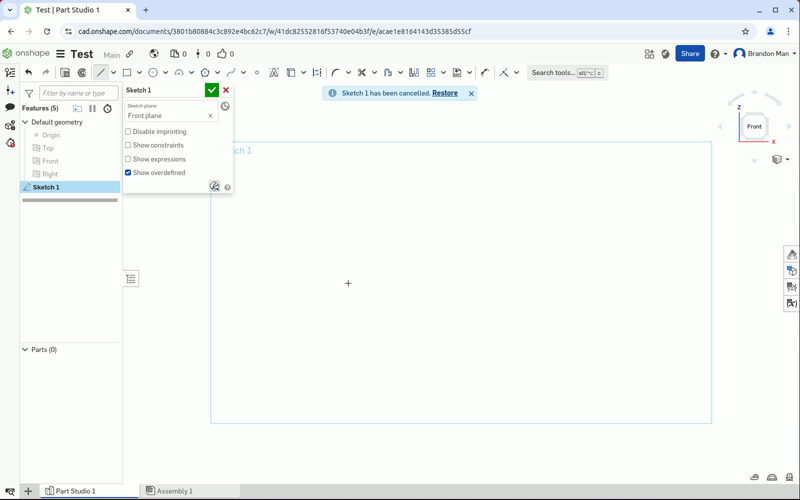
click(348, 282)
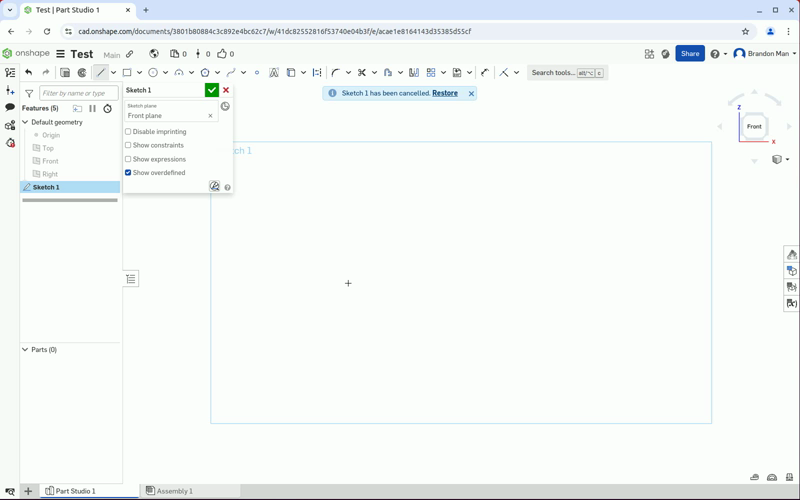
key_up(shift)
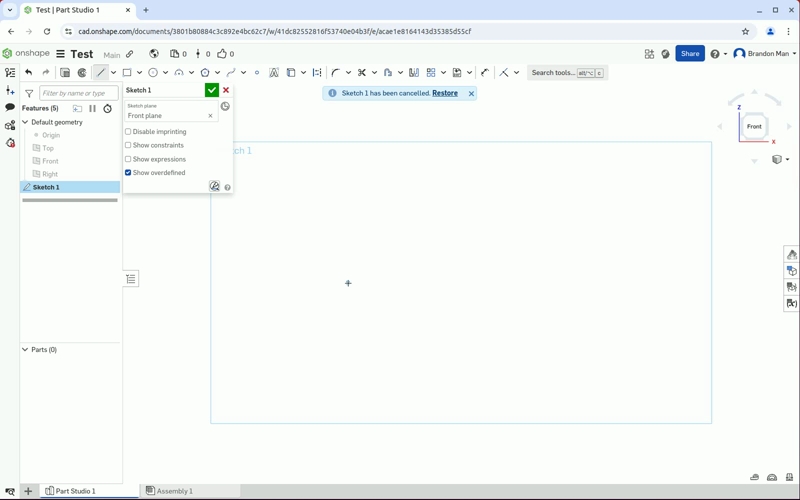
key_down(shift)
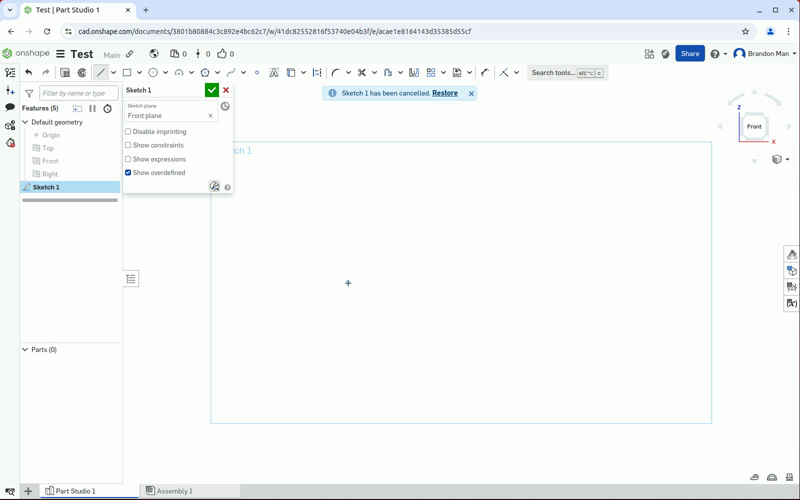
mouse_move(460, 282)
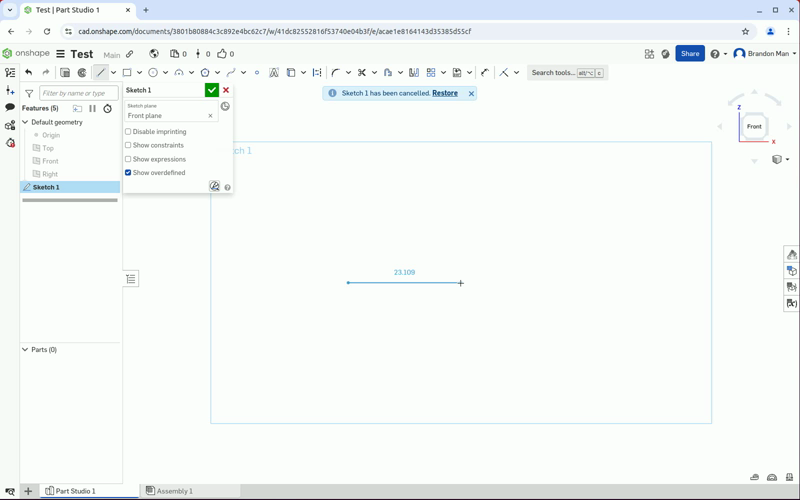
click(460, 282)
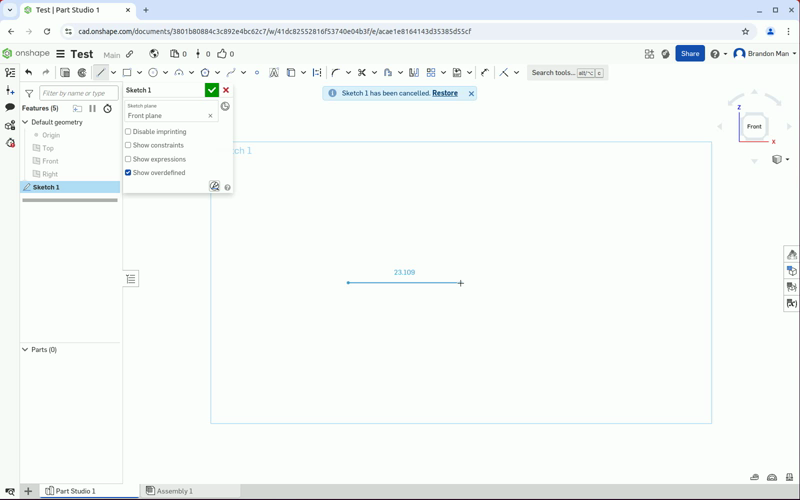
key_up(shift)
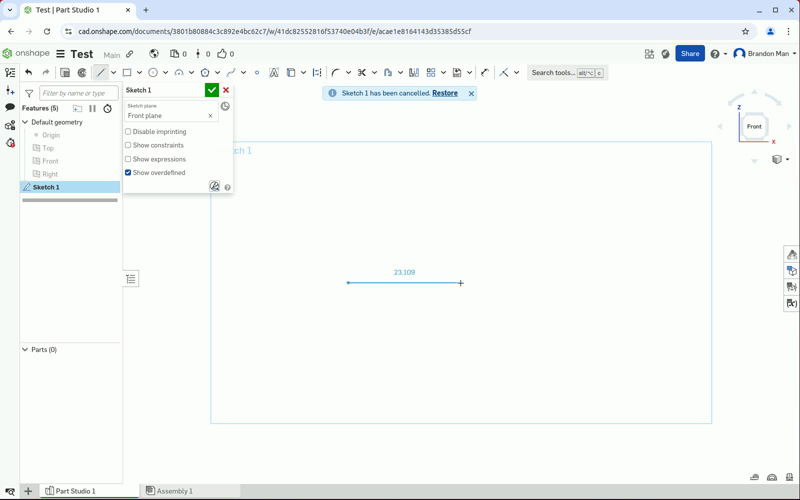
key_down(shift)
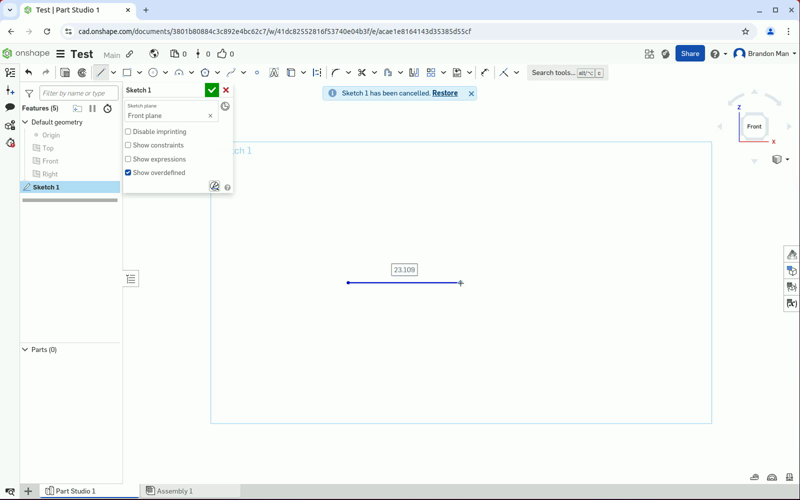
mouse_move(460, 200)
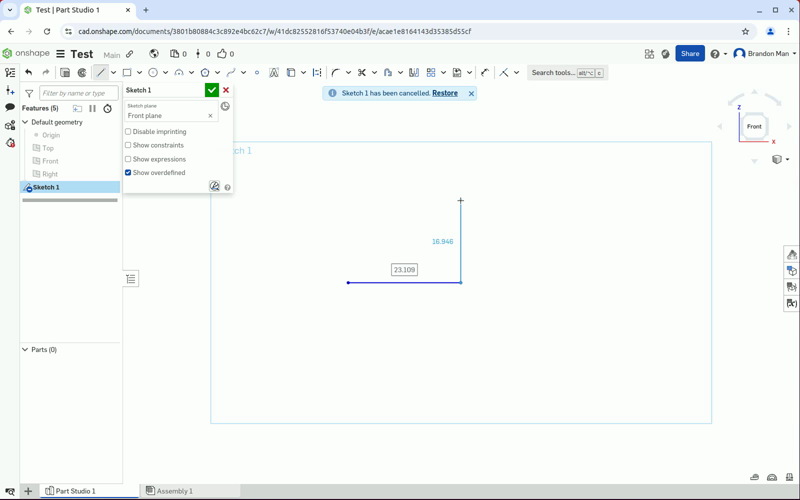
click(460, 200)
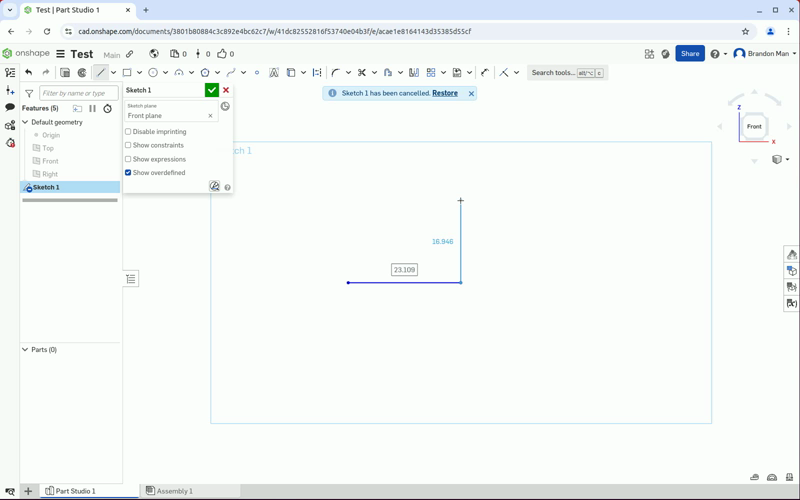
key_up(shift)
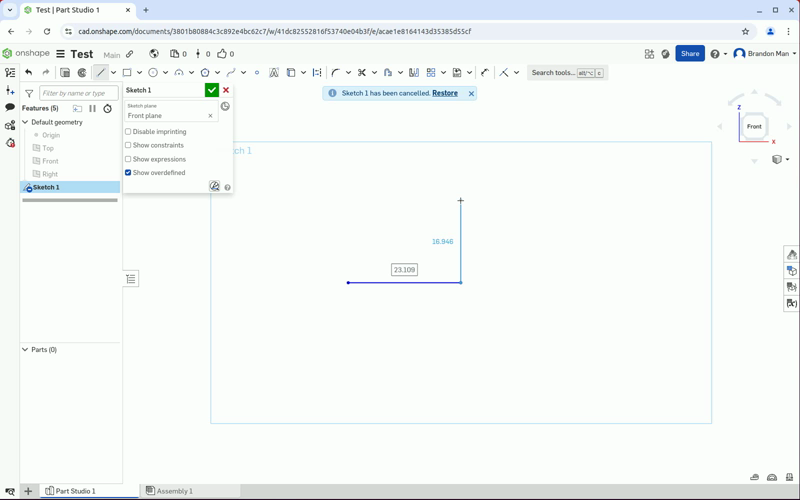
key_down(shift)
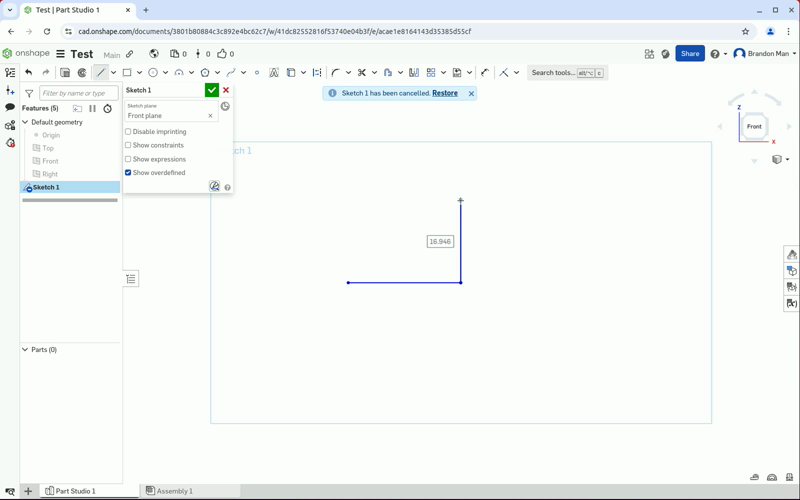
mouse_move(490, 200)
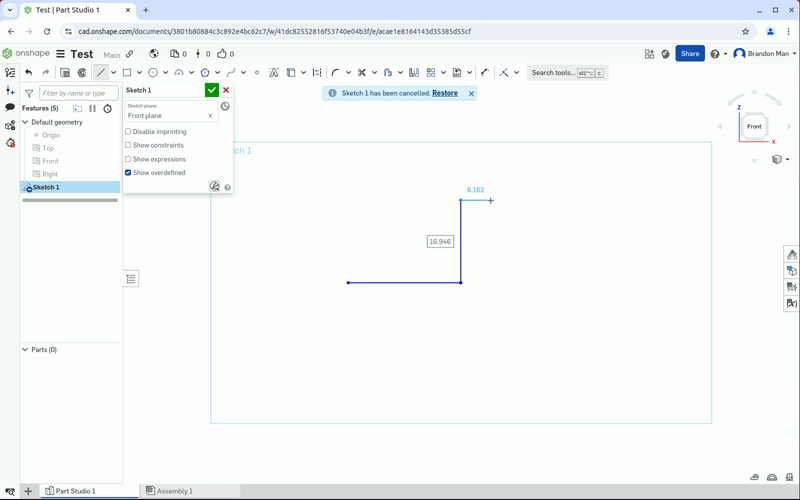
mouse_move(441, 200)
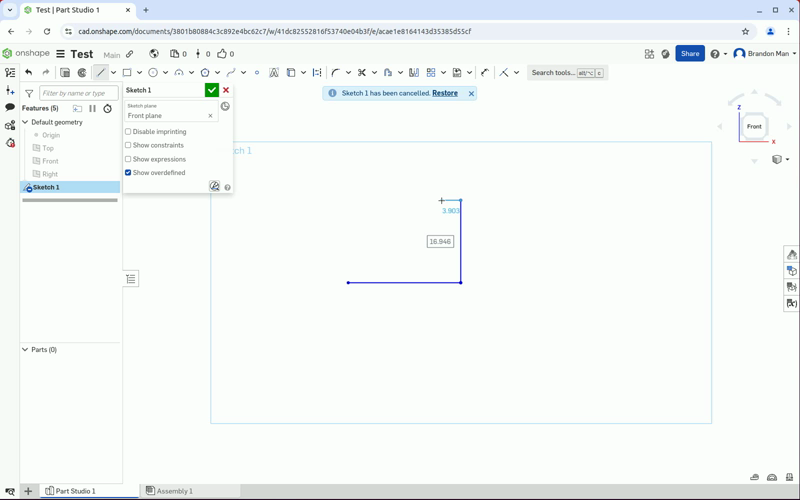
click(441, 200)
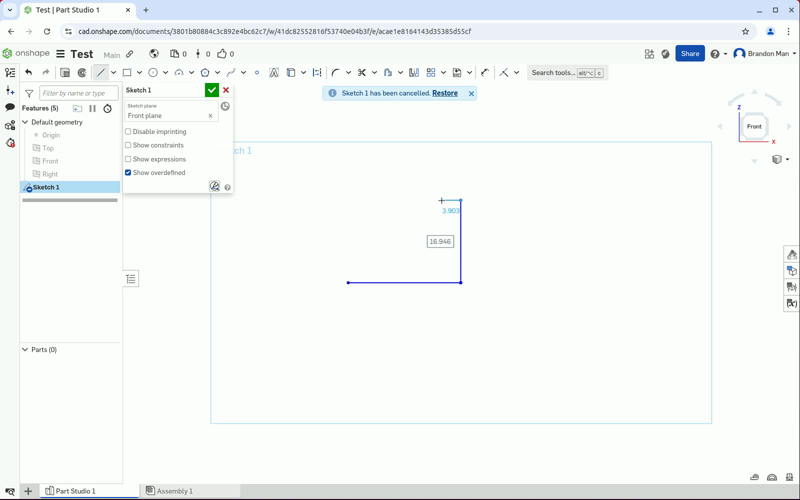
key_up(shift)
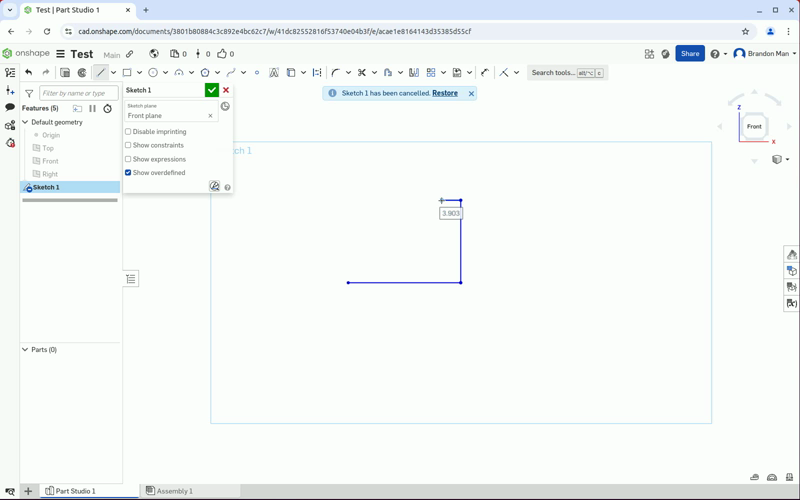
key_down(shift)
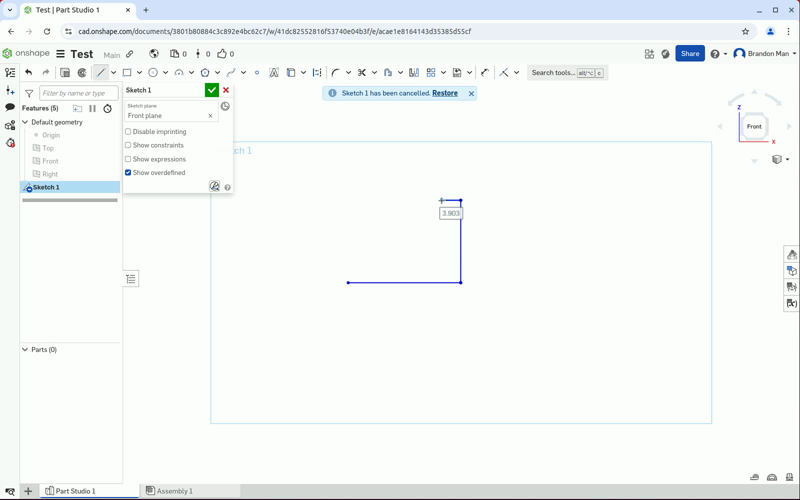
mouse_move(471, 200)
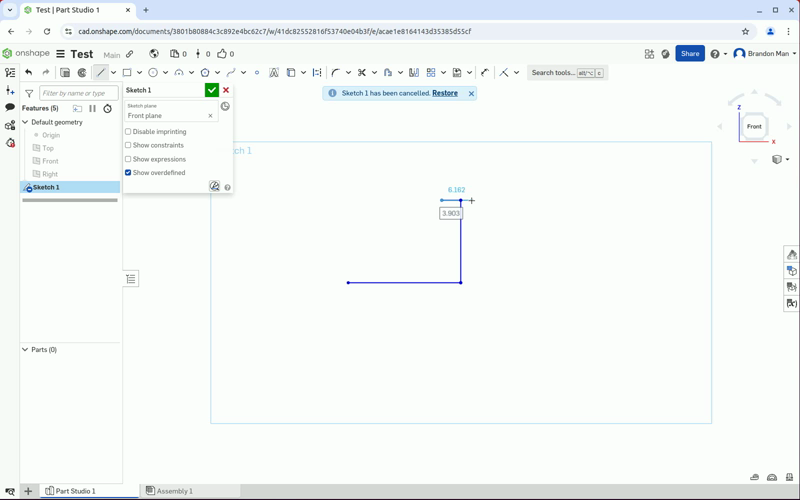
mouse_move(441, 249)
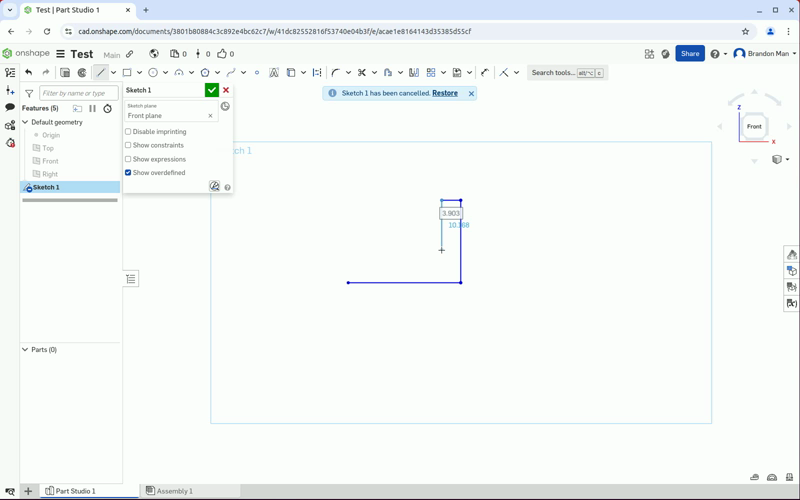
click(441, 249)
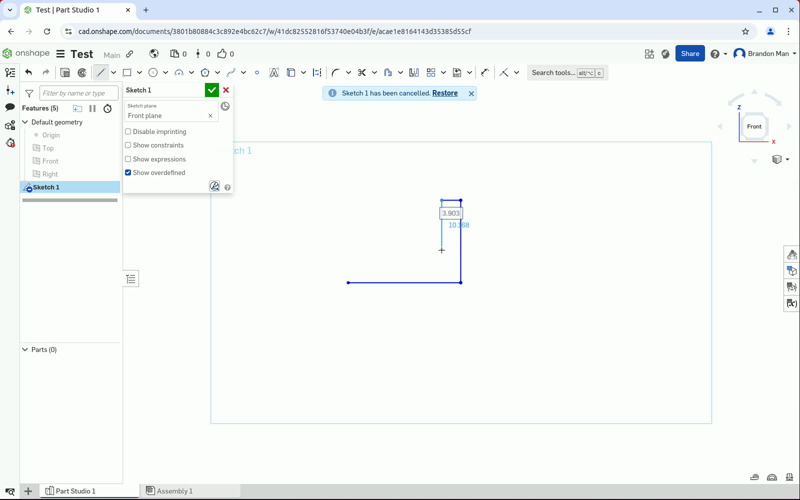
key_up(shift)
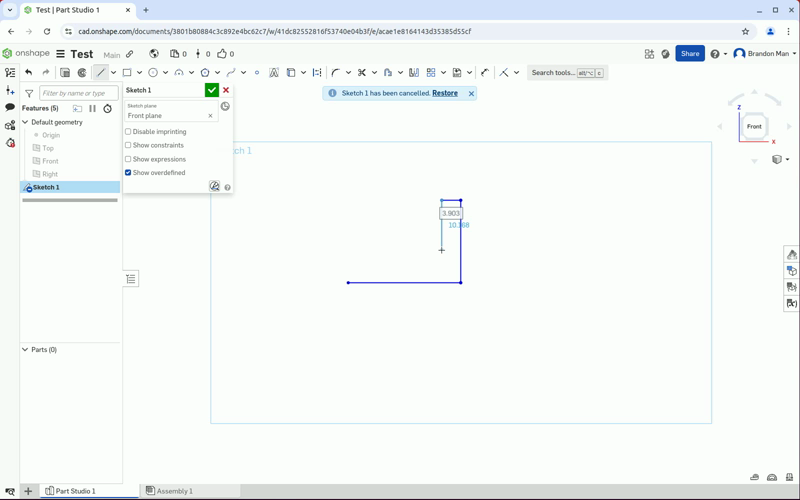
key_down(shift)
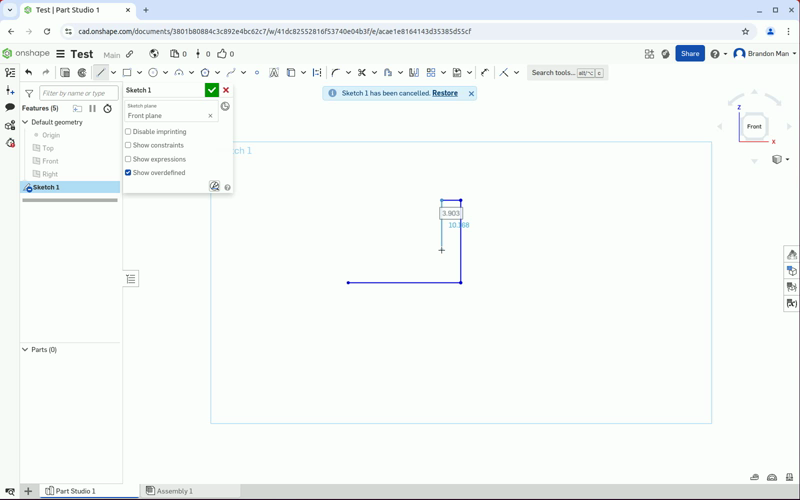
mouse_move(367, 249)
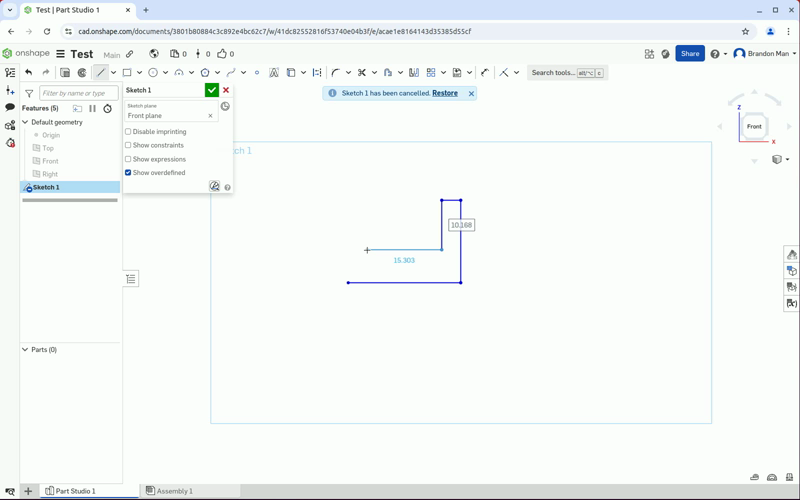
click(367, 249)
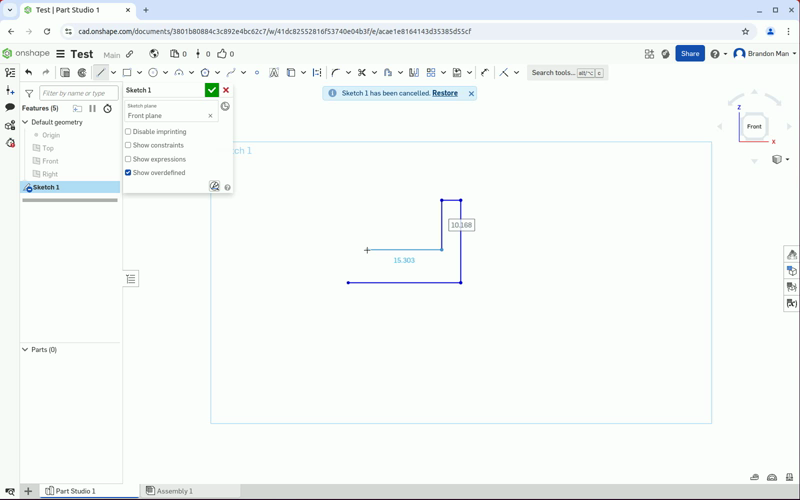
key_up(shift)
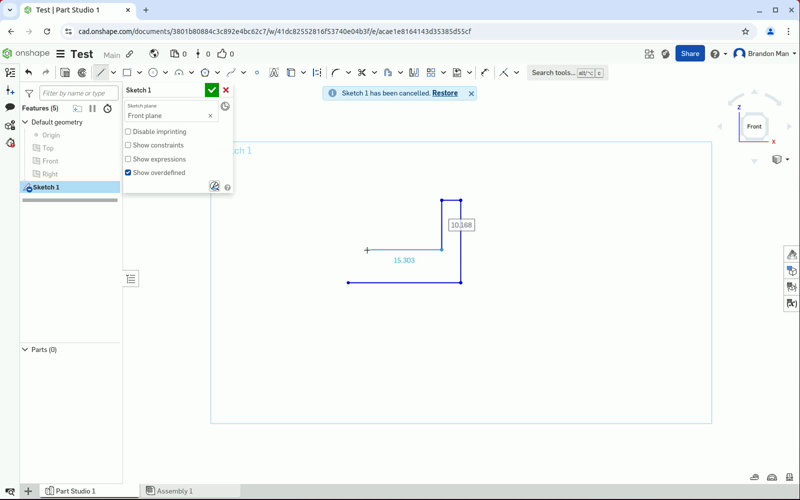
key_down(shift)
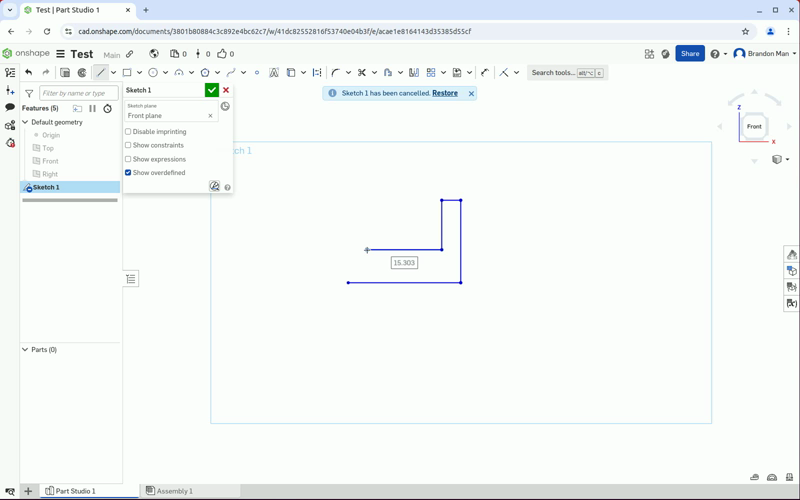
mouse_move(397, 249)
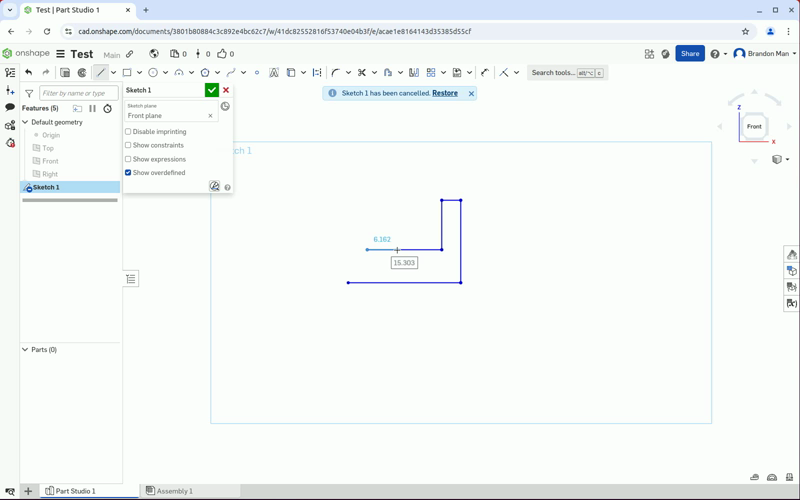
mouse_move(367, 200)
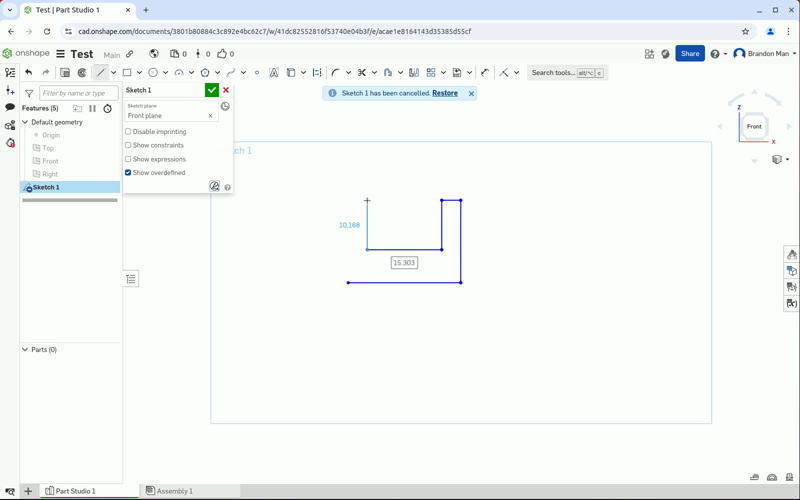
click(367, 200)
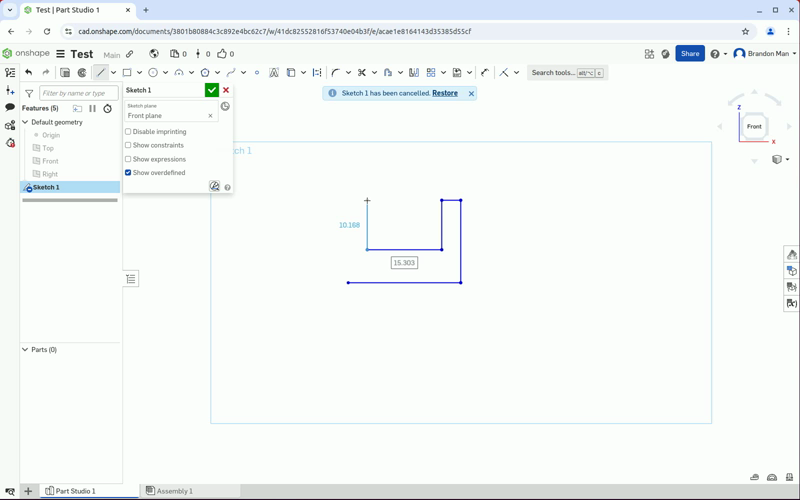
key_up(shift)
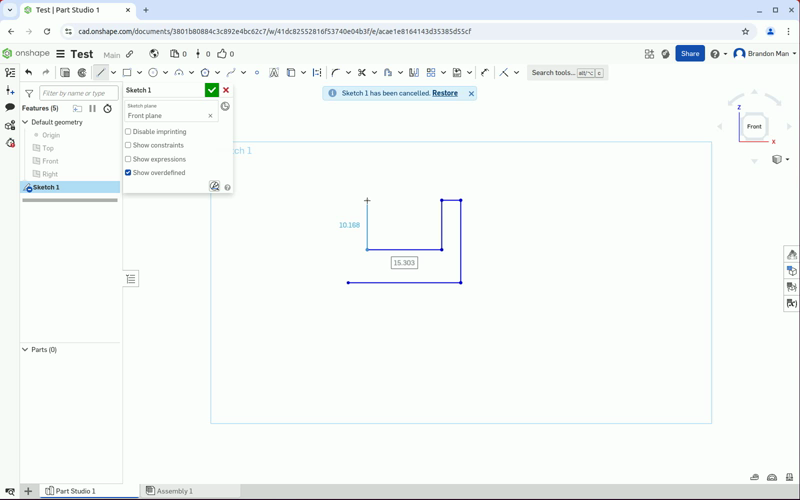
key_down(shift)
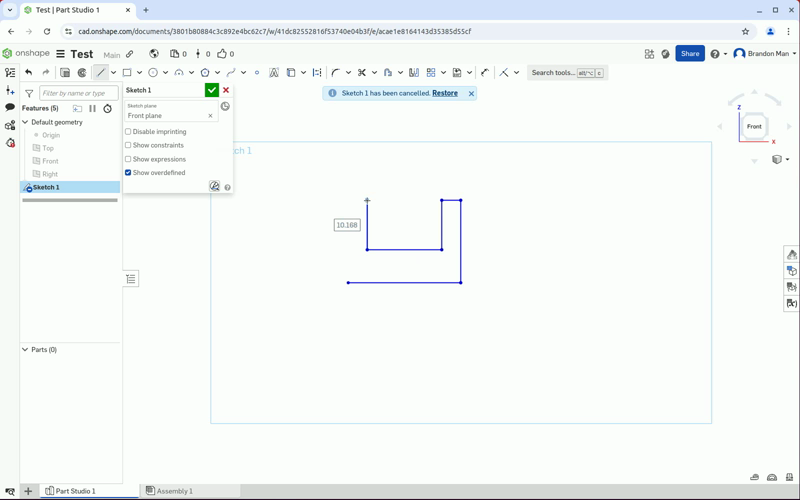
mouse_move(397, 200)
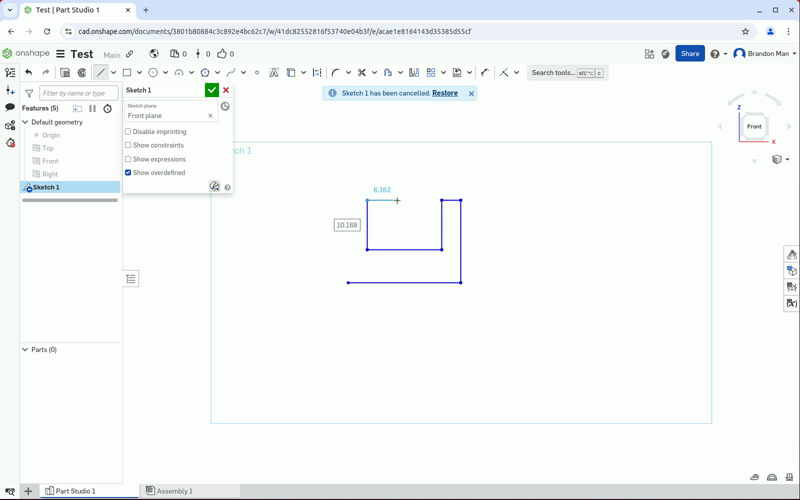
mouse_move(348, 200)
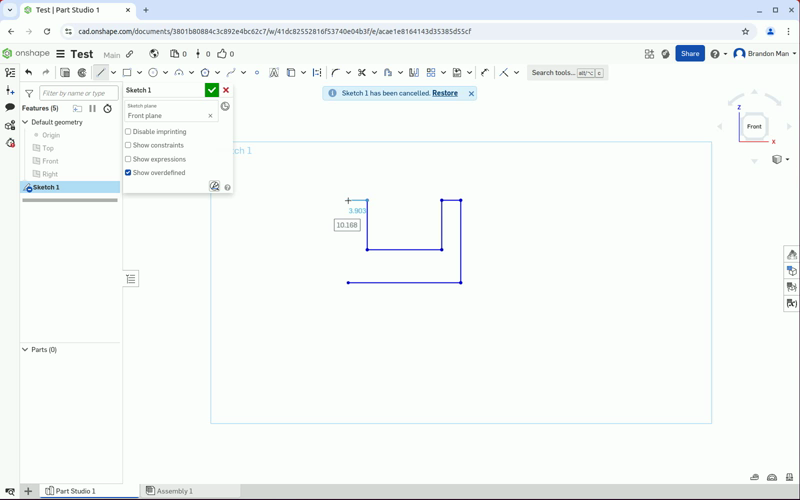
click(348, 200)
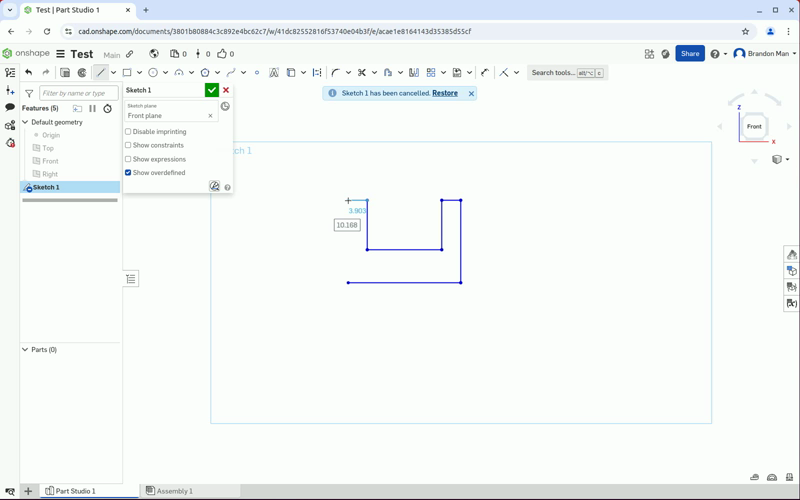
key_up(shift)
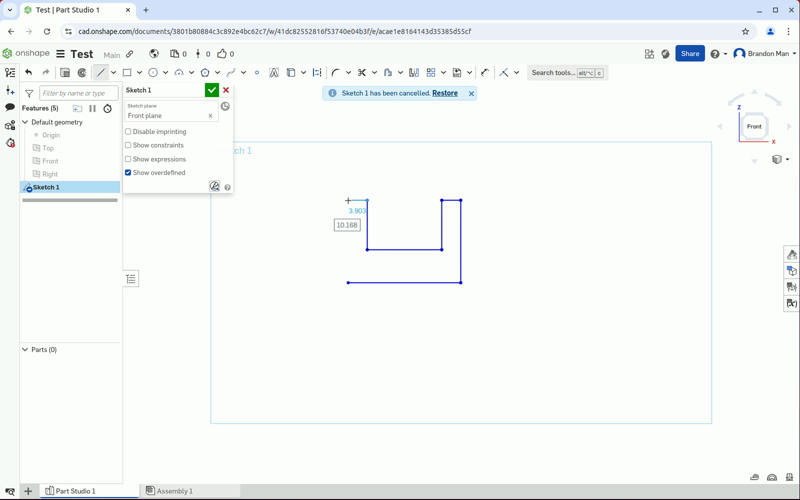
key_down(shift)
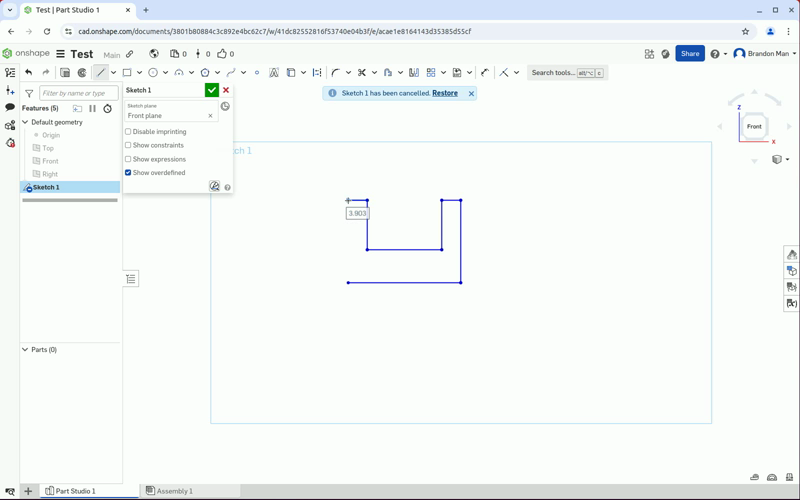
mouse_move(348, 282)
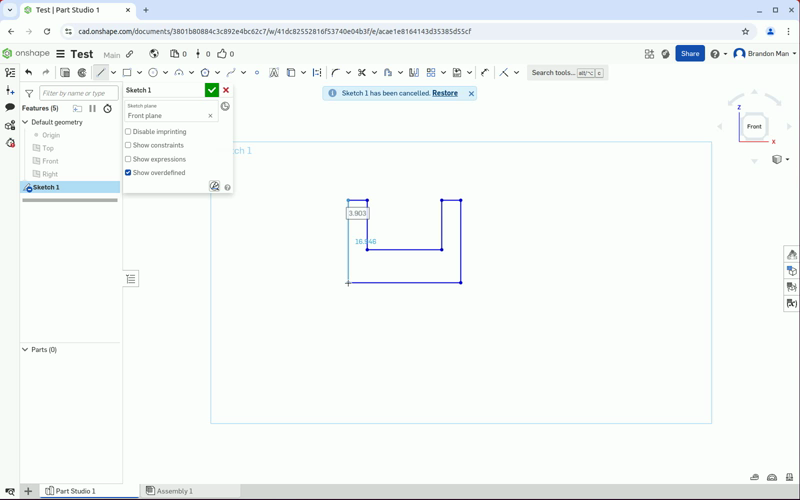
key_up(shift)
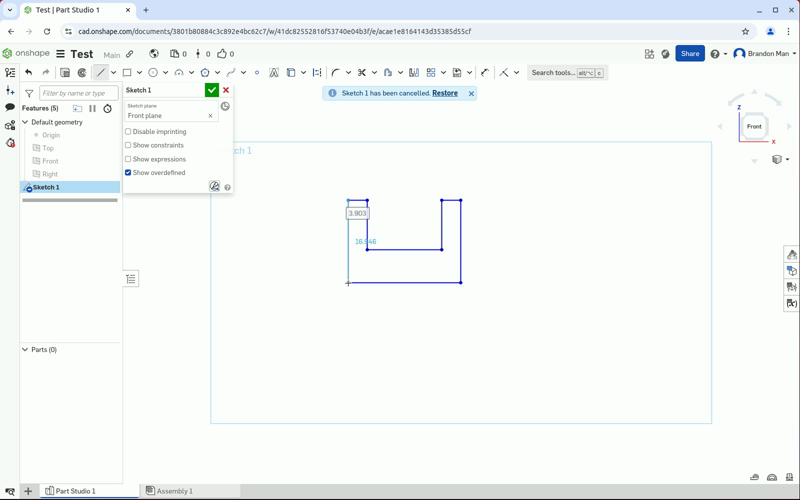
click(348, 282)
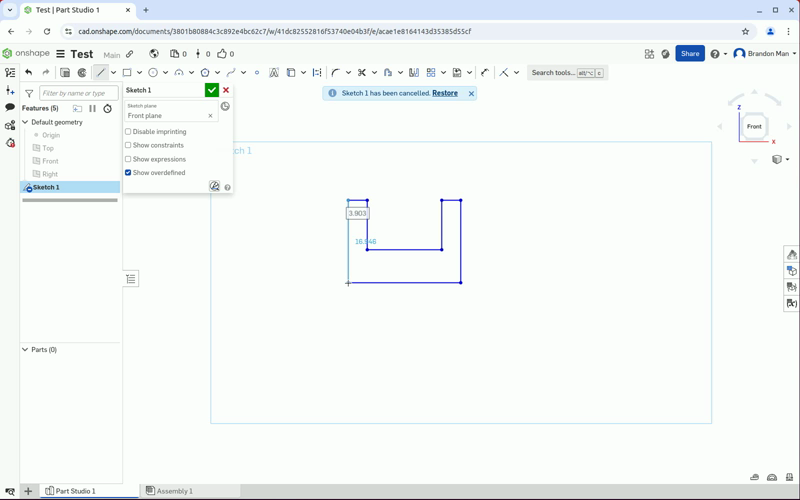
key(esc)
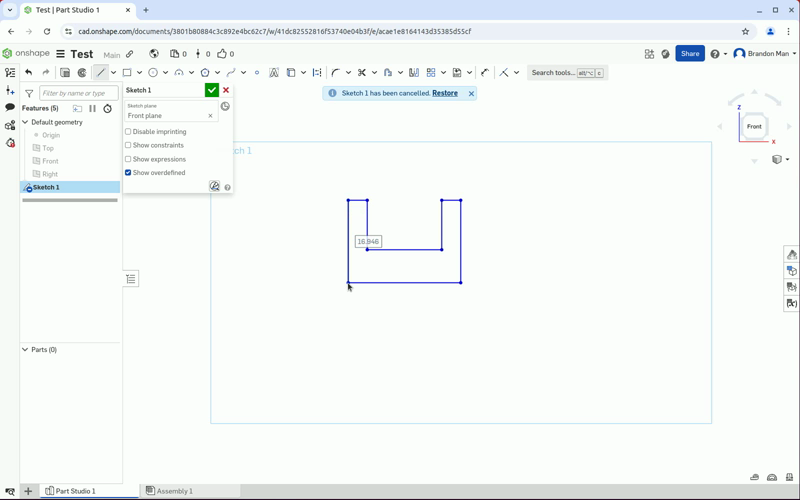
mouse_move(420, 279)
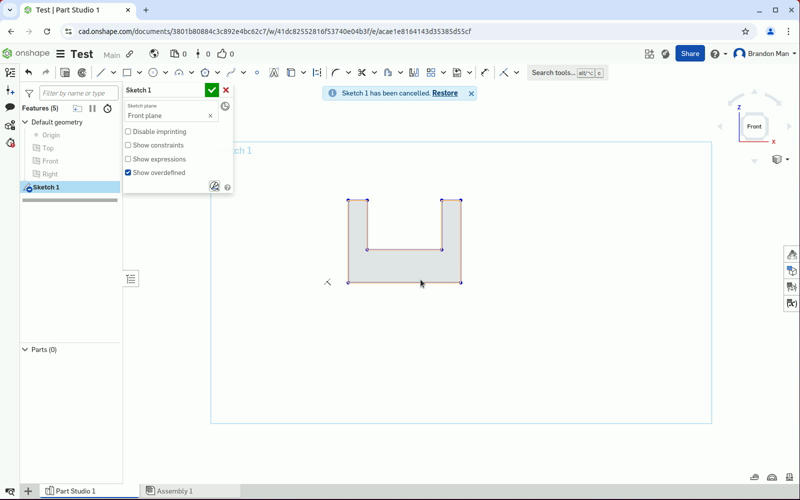
click(420, 279)
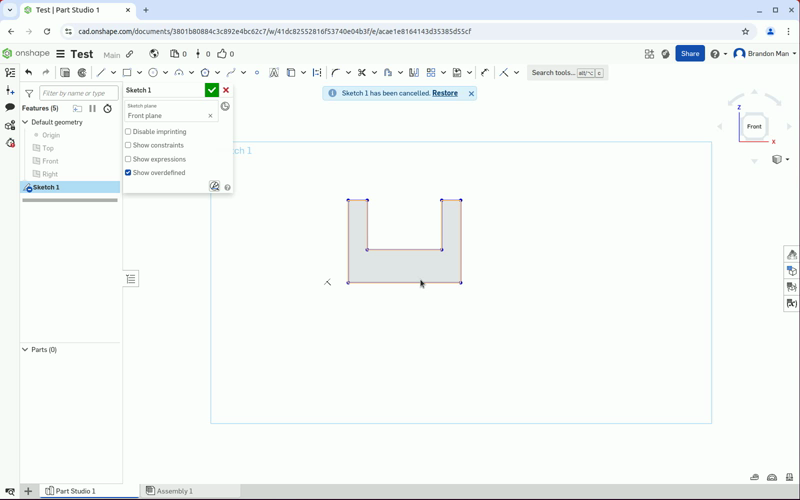
mouse_move(73, 352)
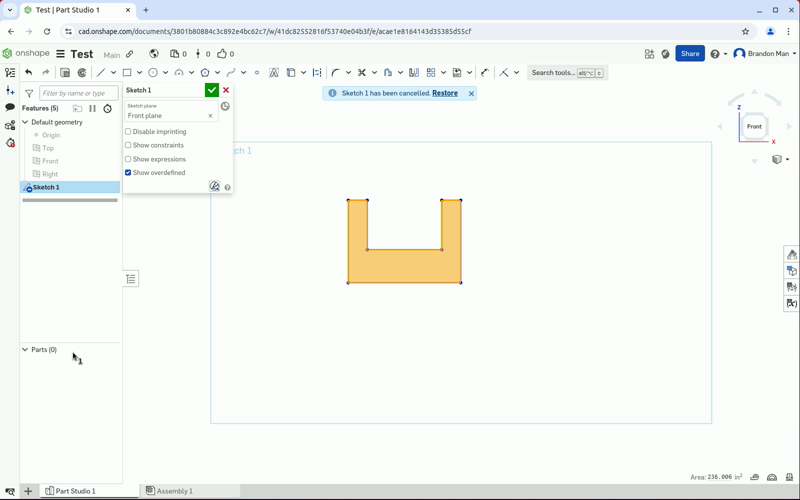
key(shift+y)
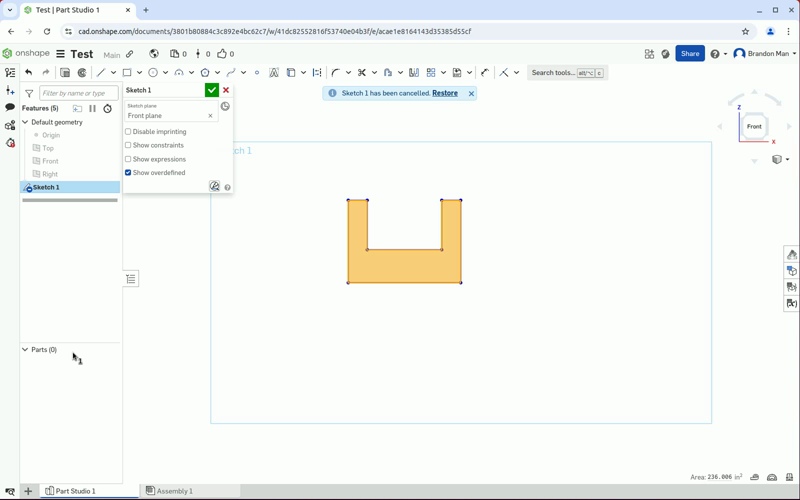
key(shift+e)
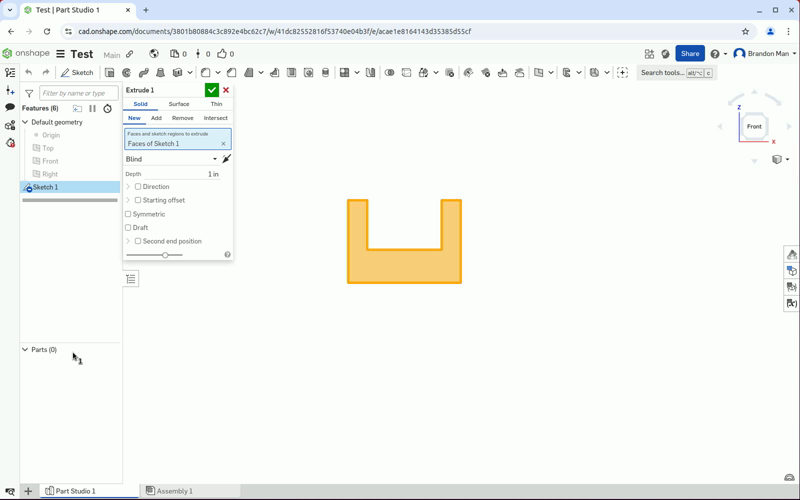
mouse_move(143, 106)
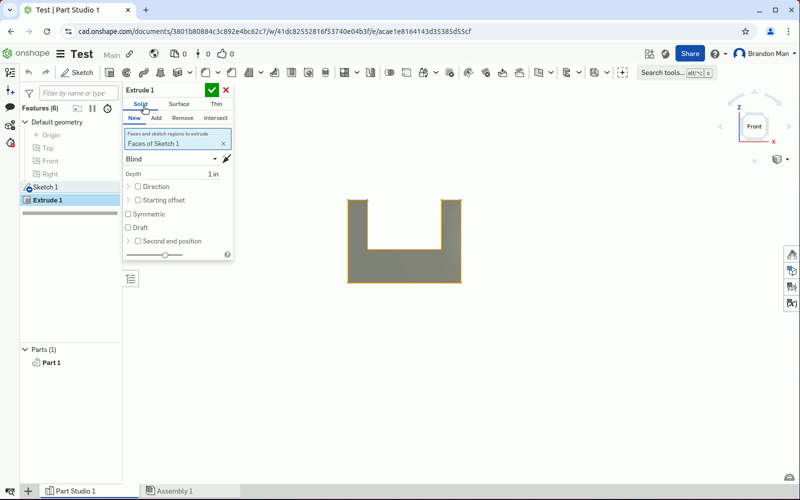
click(143, 106)
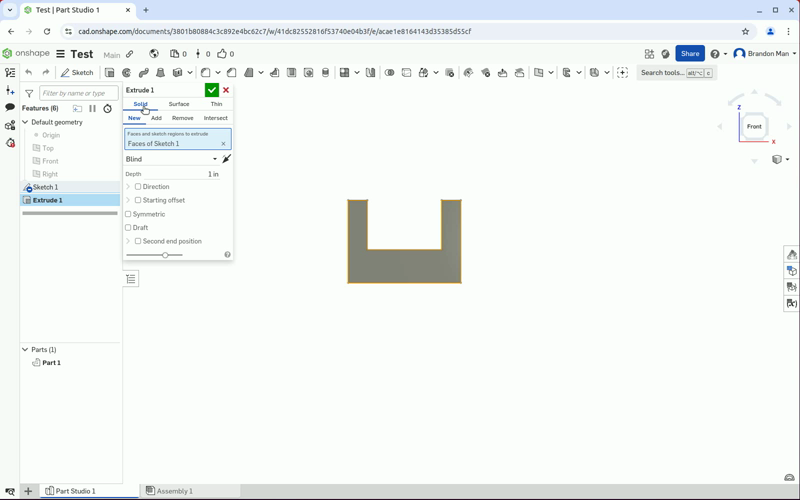
mouse_move(137, 120)
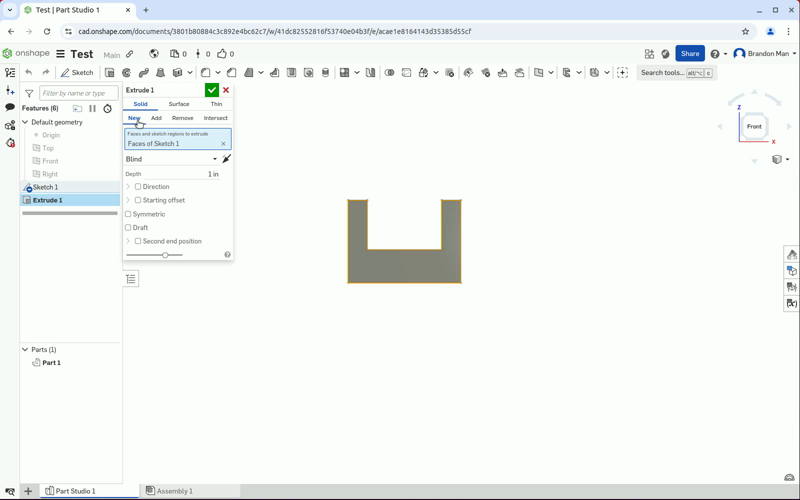
click(137, 120)
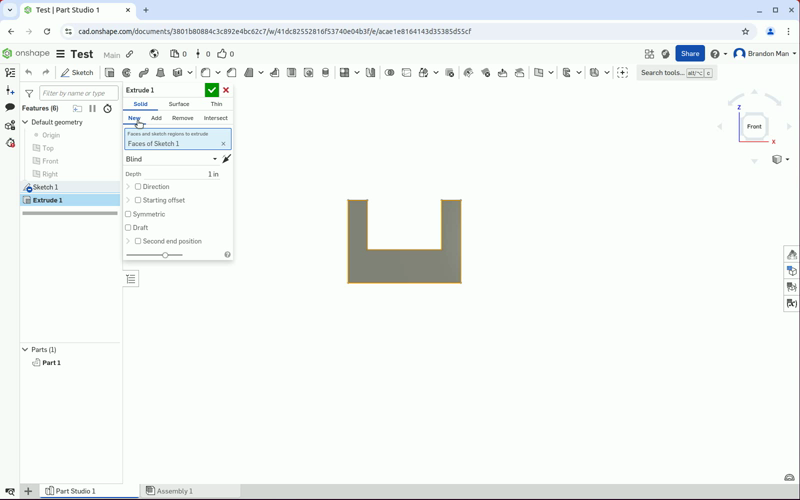
key(tab, 4)
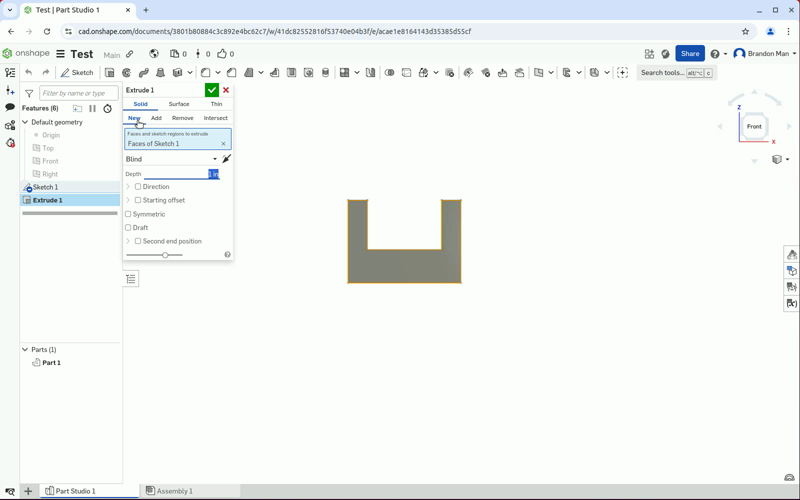
text(7.703)
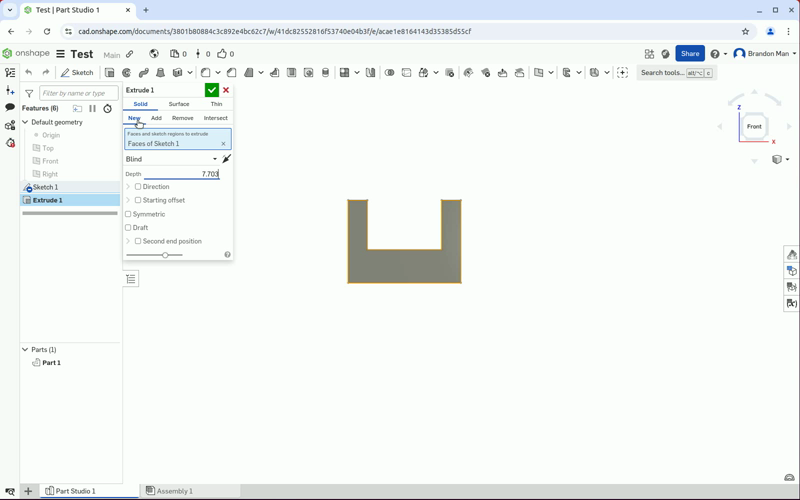
key(enter)
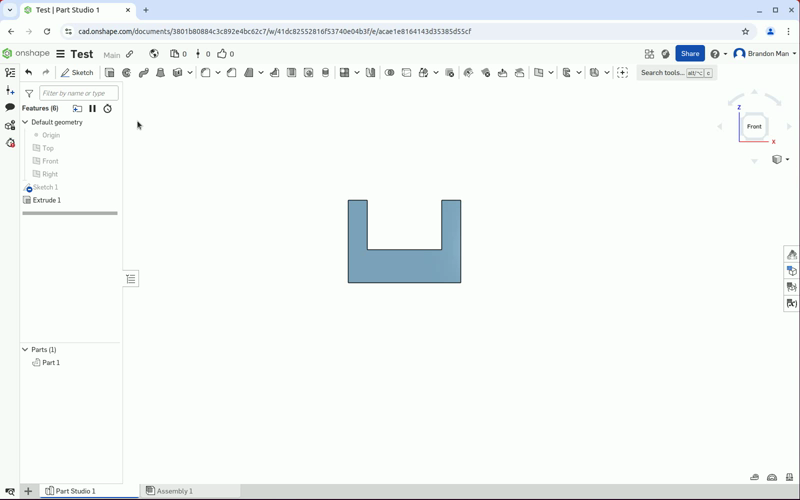
key(shift+h)
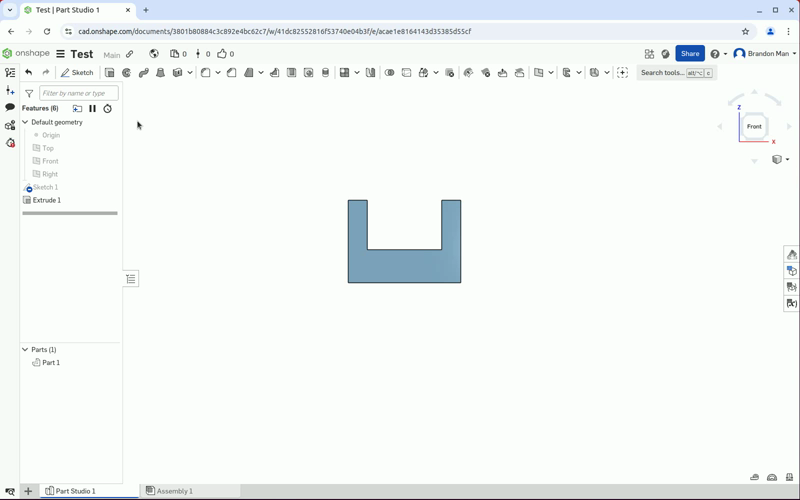
key(shift+h)
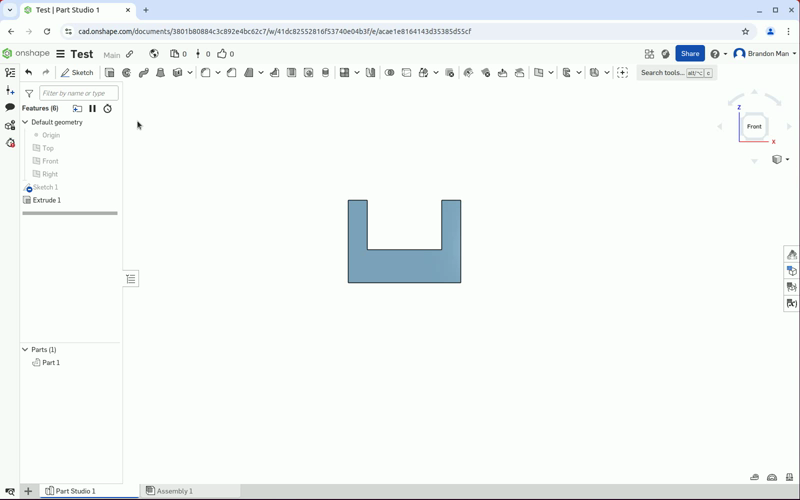
mouse_move(73, 189)
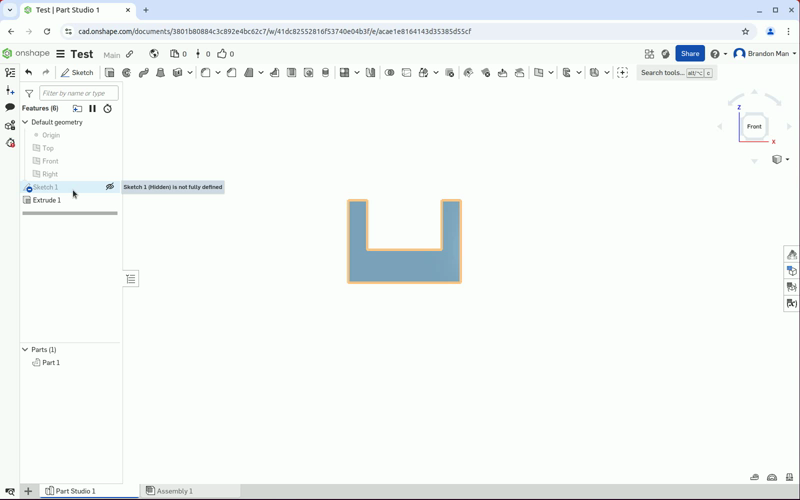
click(73, 189)
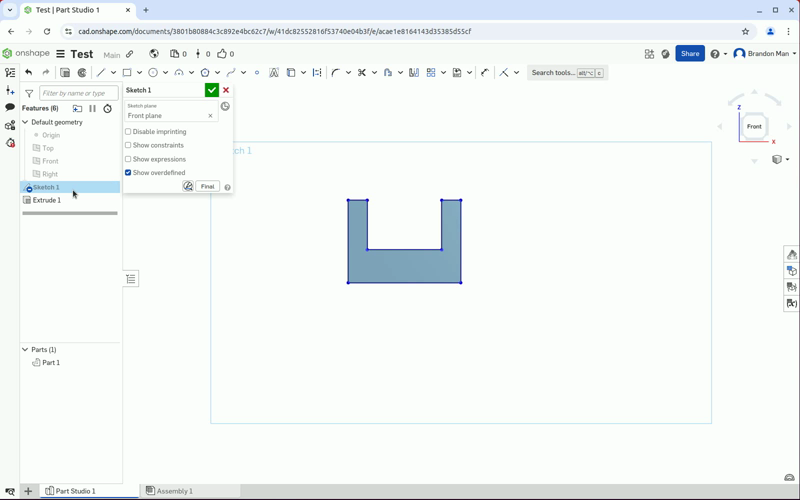
mouse_move(229, 92)
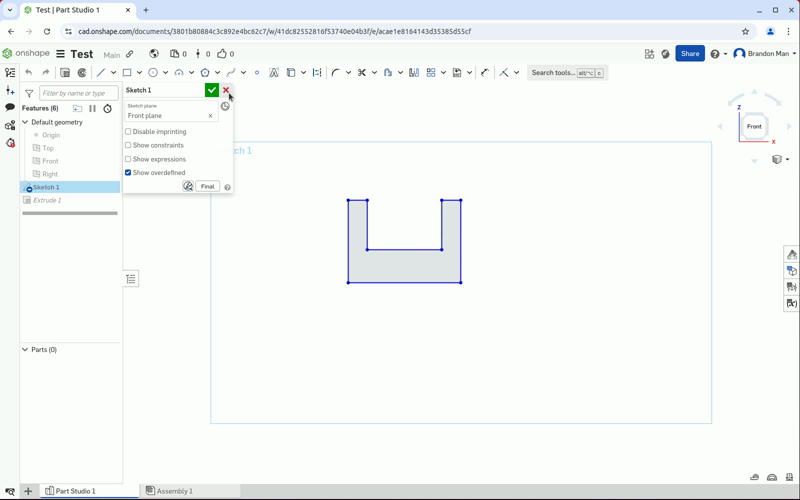
click(229, 92)
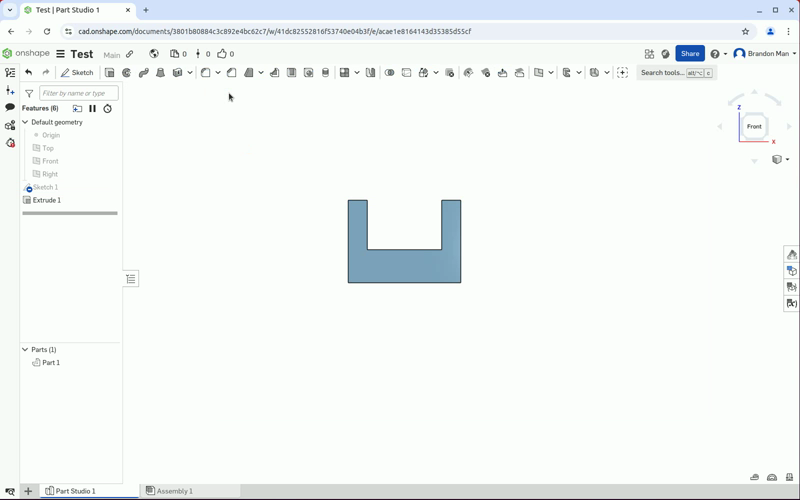
mouse_move(73, 352)
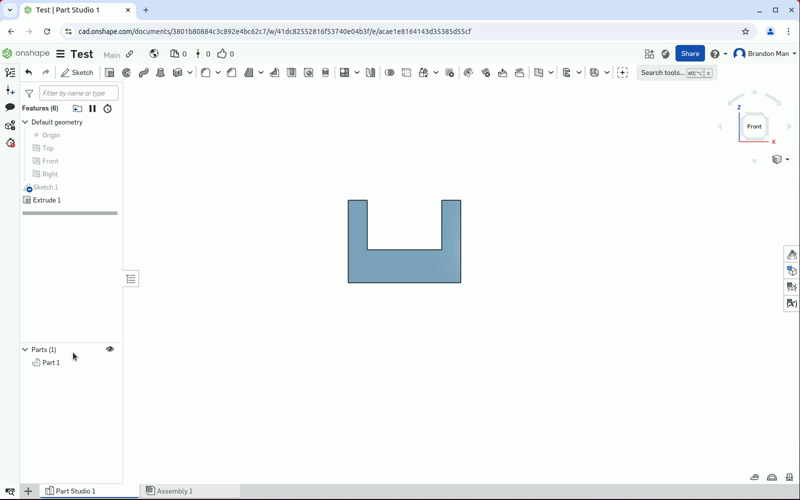
key(y)
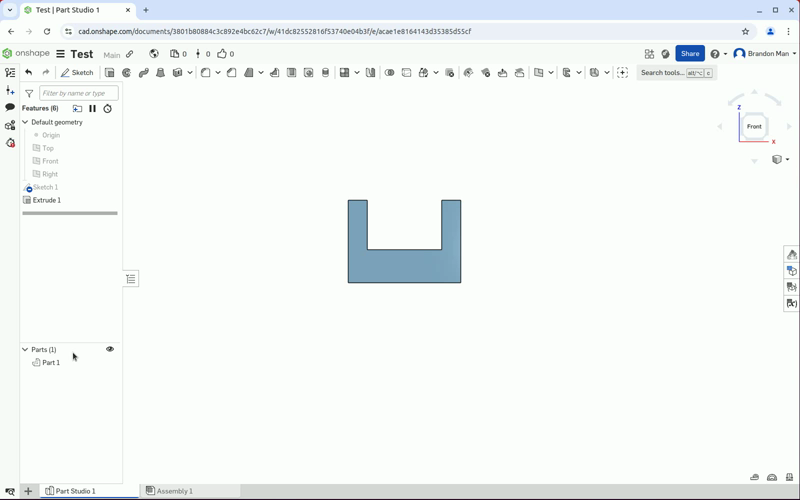
key(shift+p)
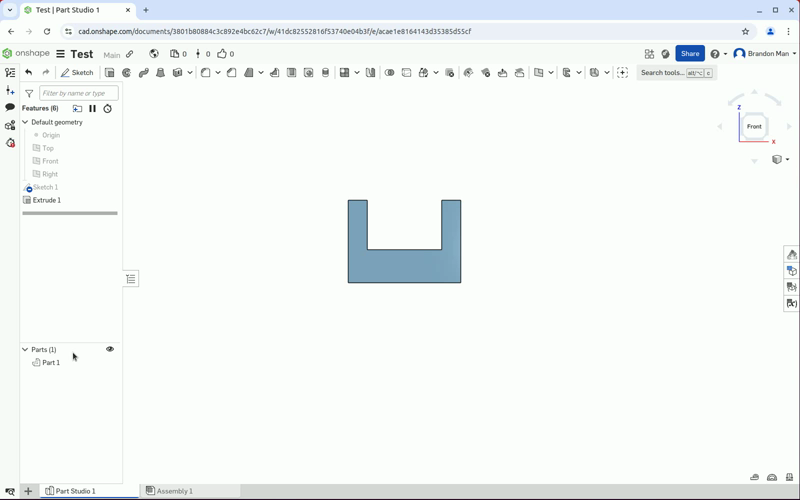
key(space)
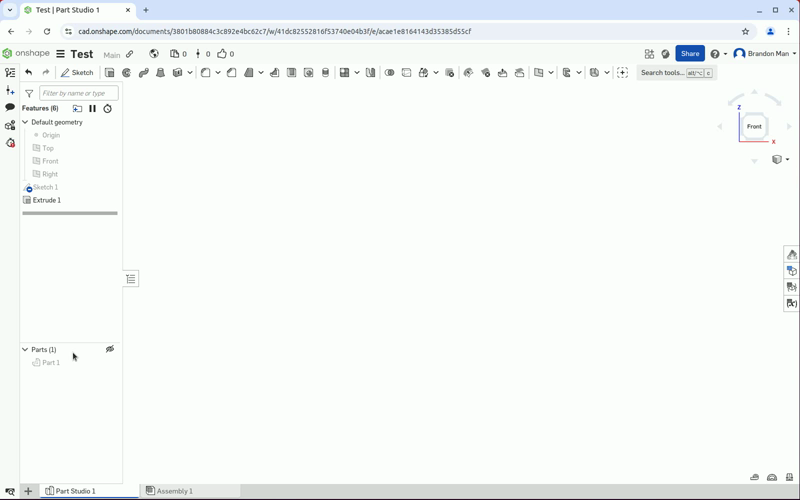
key_down(shift)
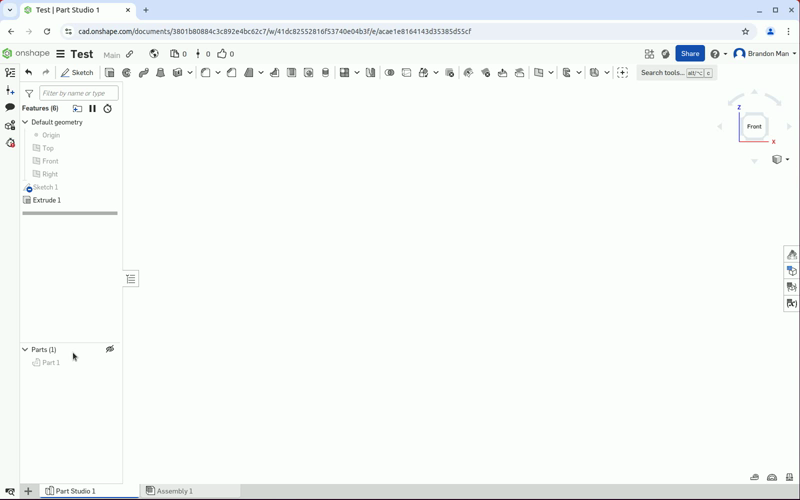
key(down)
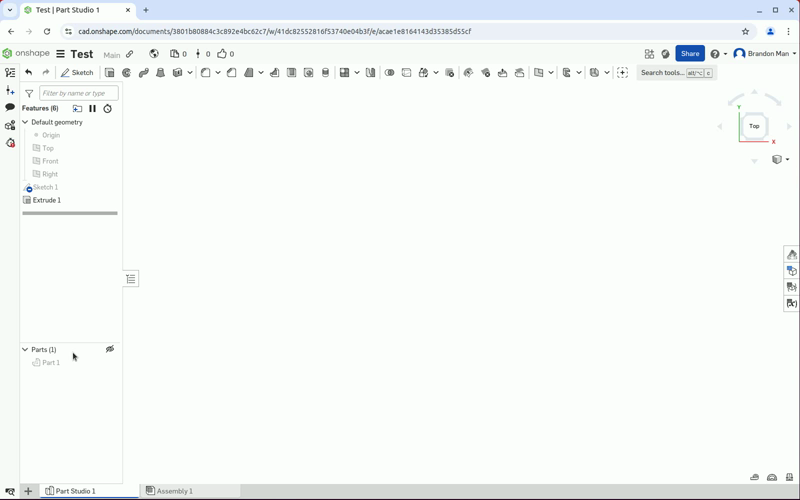
key_up(shift)
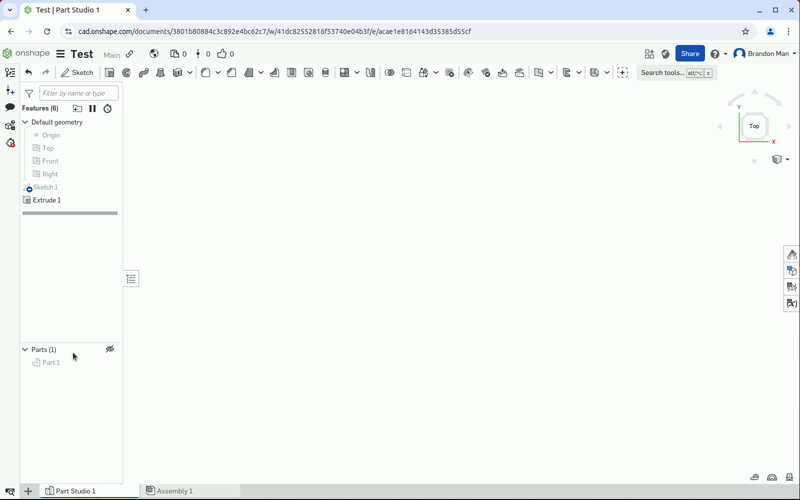
mouse_move(73, 352)
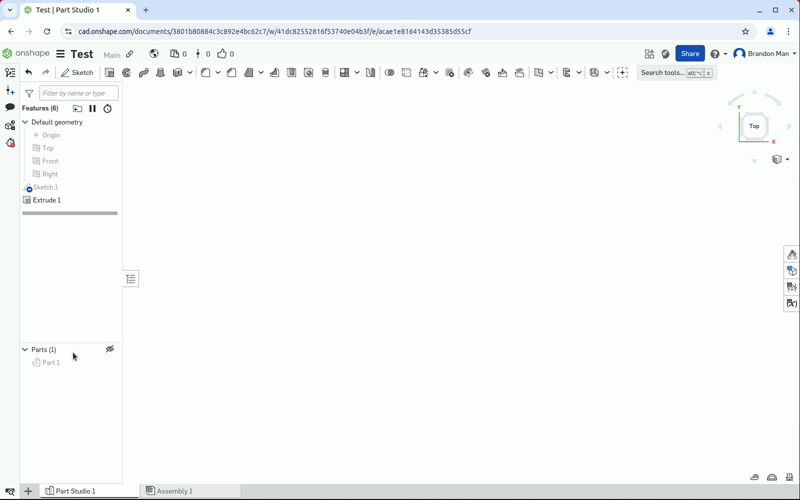
key(shift+y)
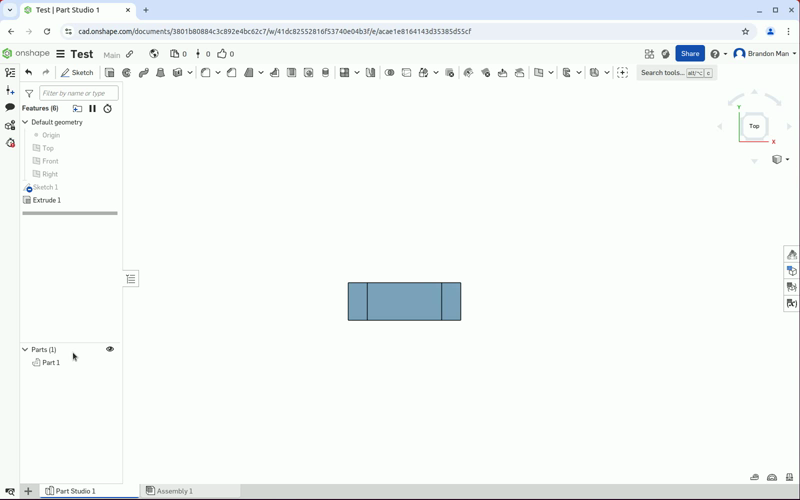
mouse_move(541, 75)
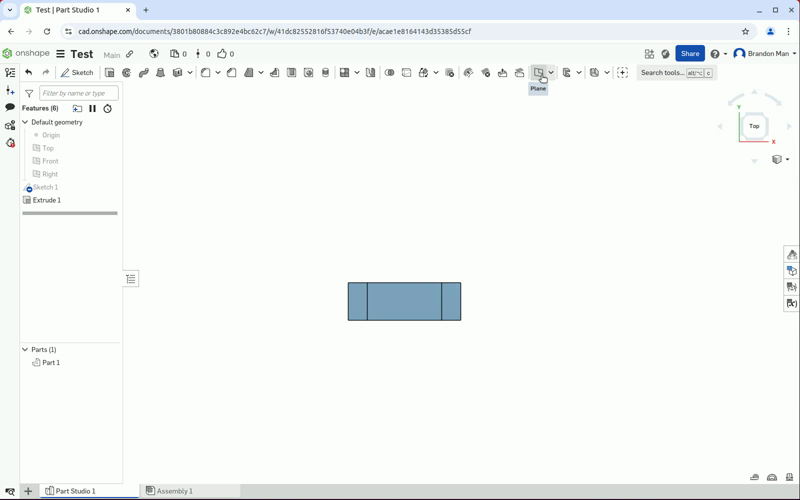
click(541, 75)
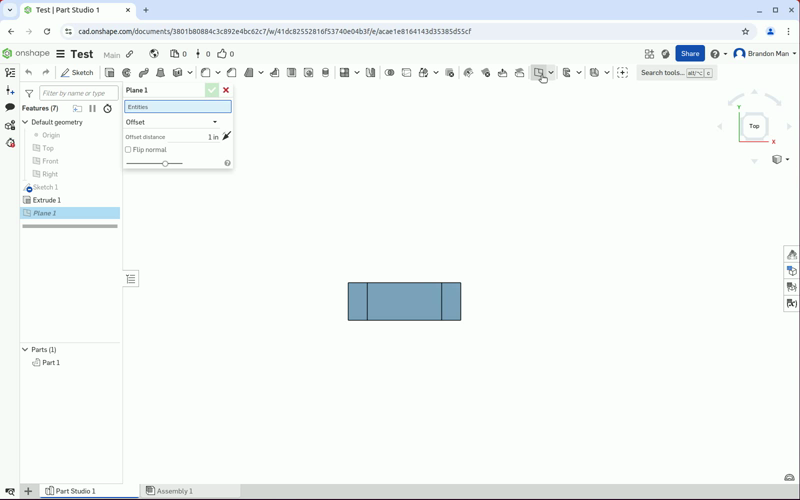
mouse_move(73, 150)
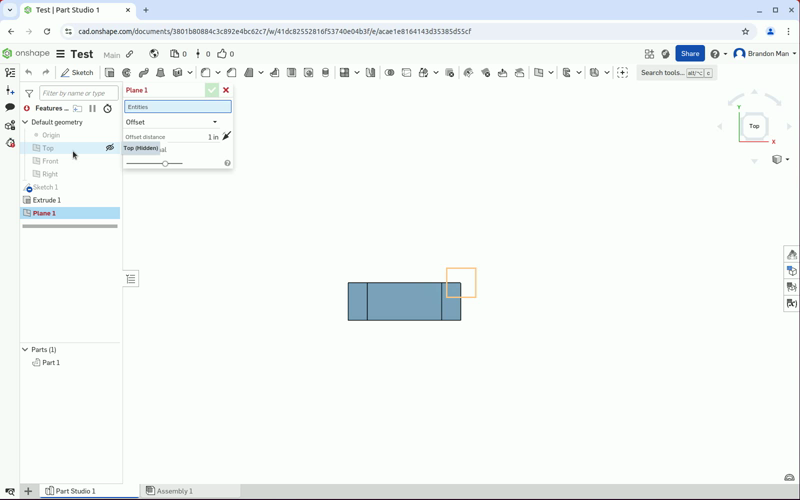
click(73, 150)
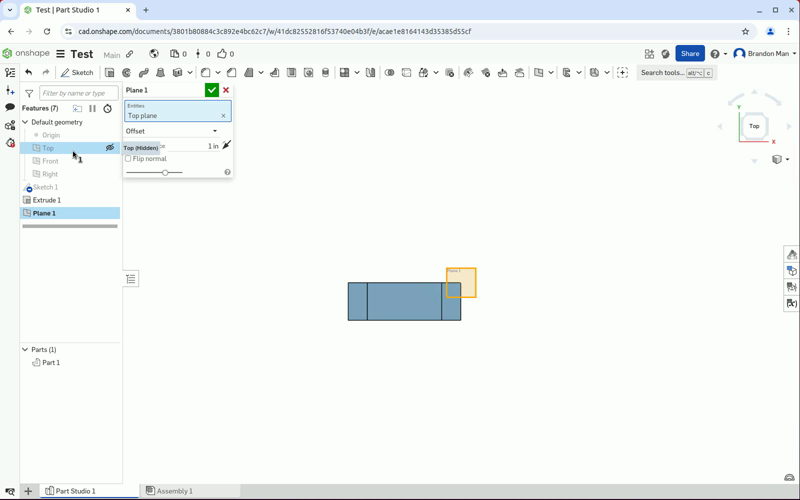
key(tab, 2)
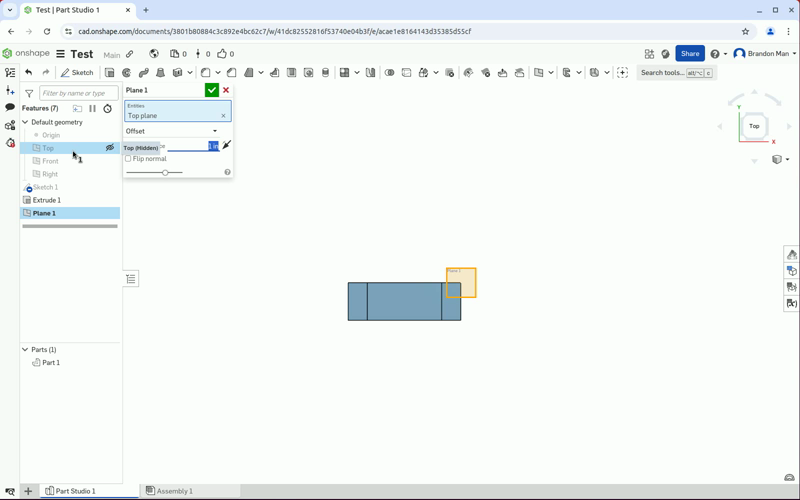
text(17.1)
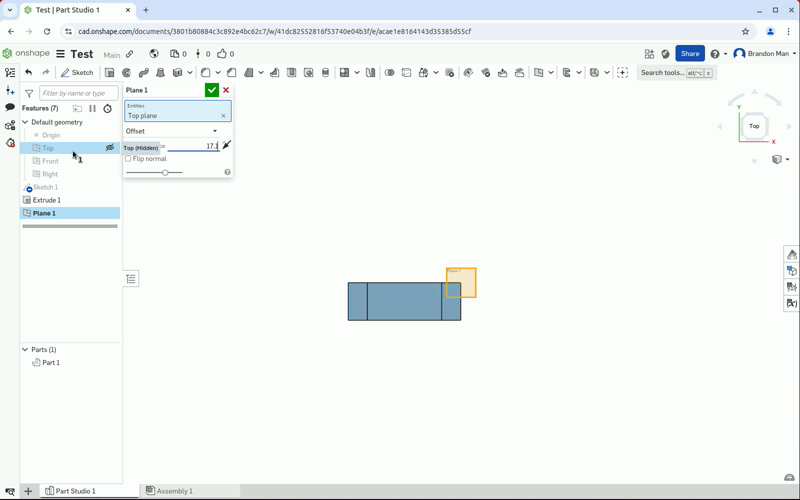
key(enter, 2)
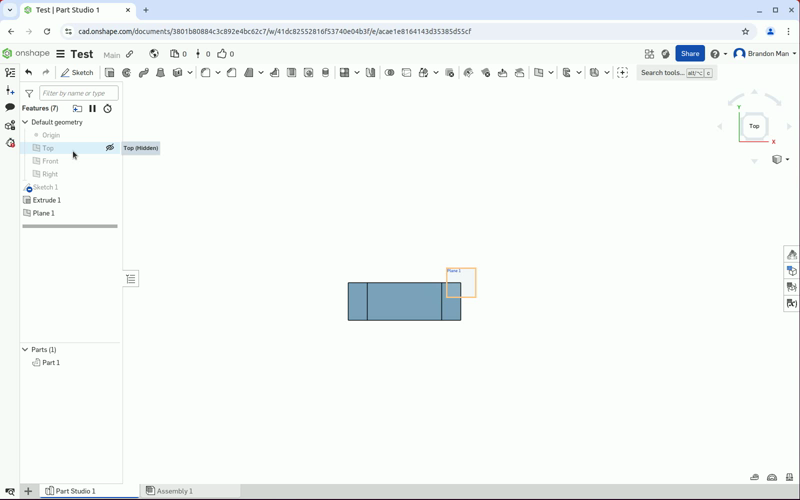
key(shift+s)
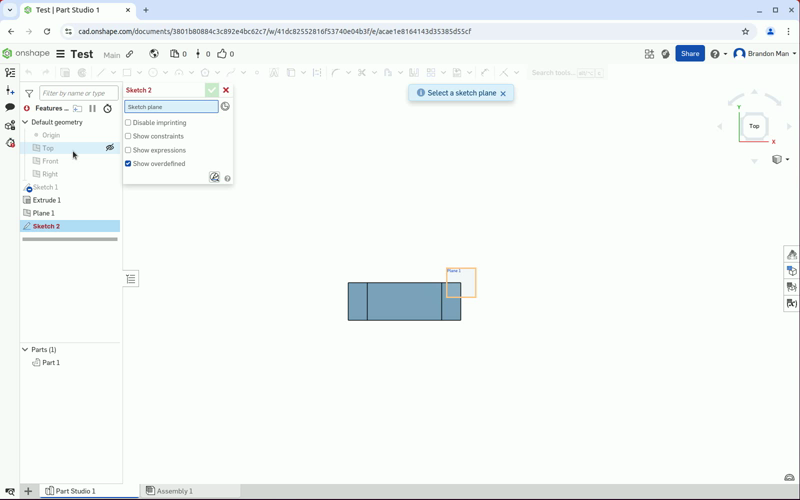
mouse_move(73, 215)
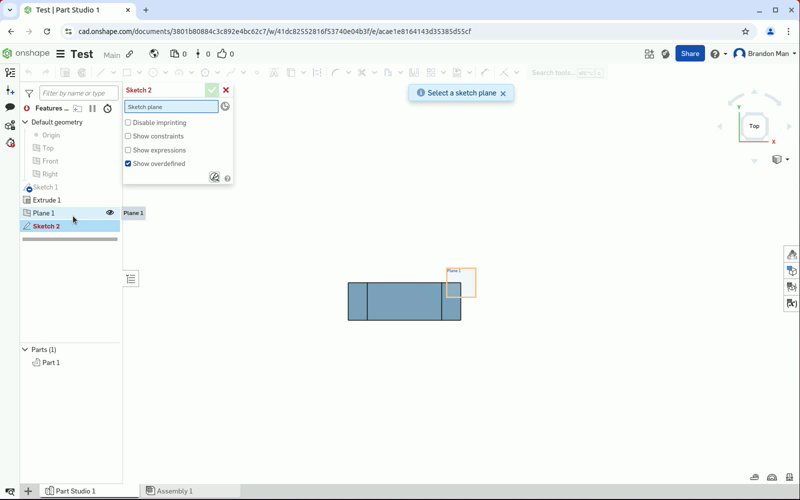
click(73, 215)
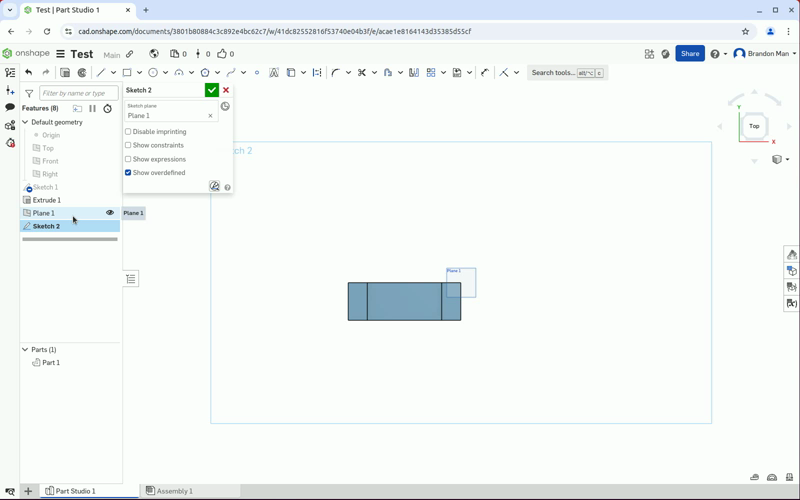
mouse_move(73, 352)
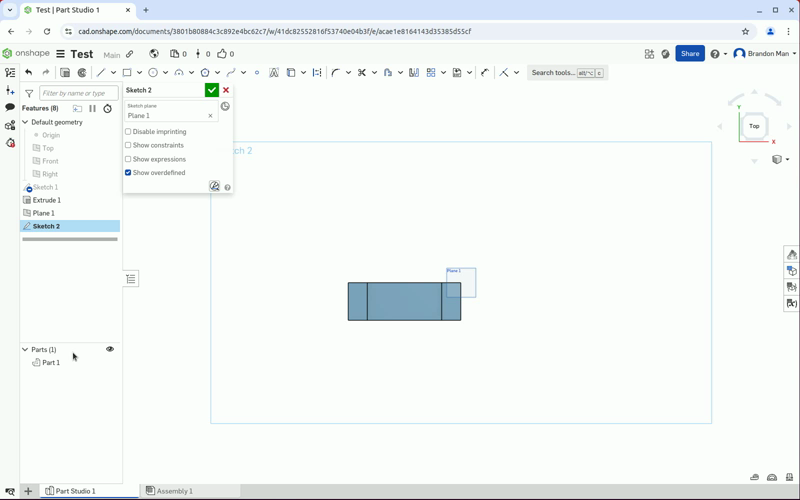
key(y)
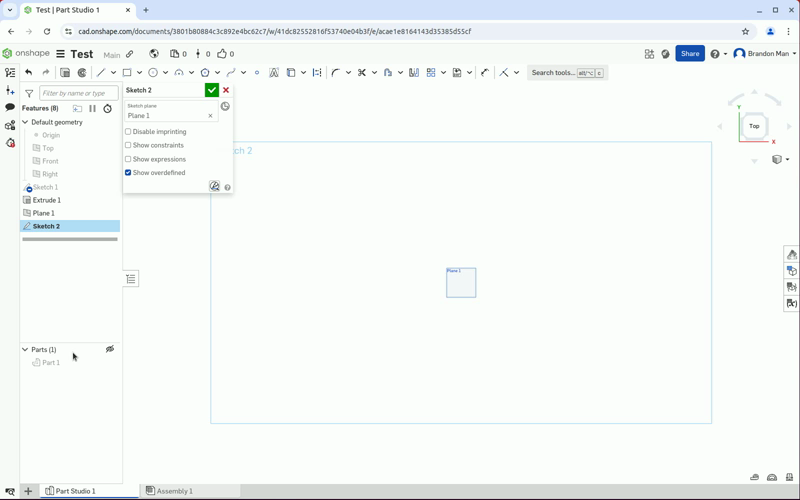
key(l)
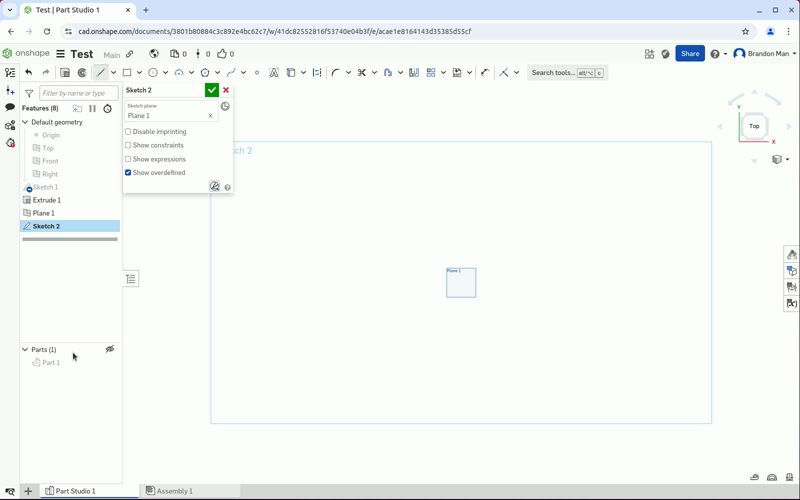
key_down(shift)
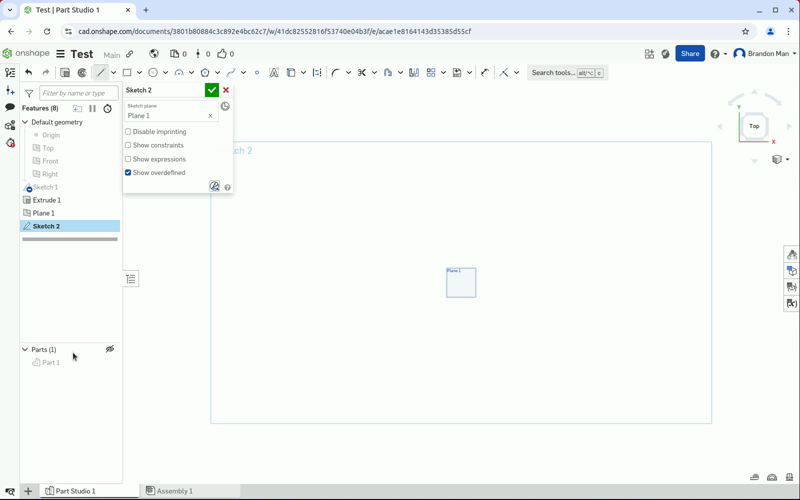
mouse_move(441, 301)
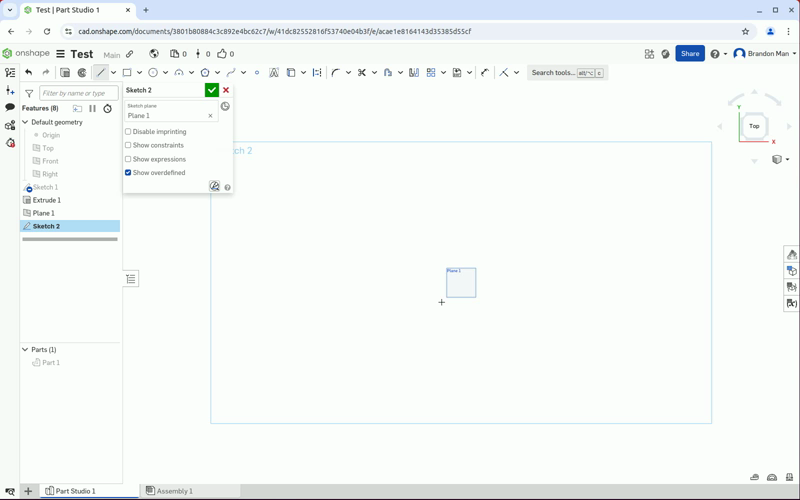
click(441, 301)
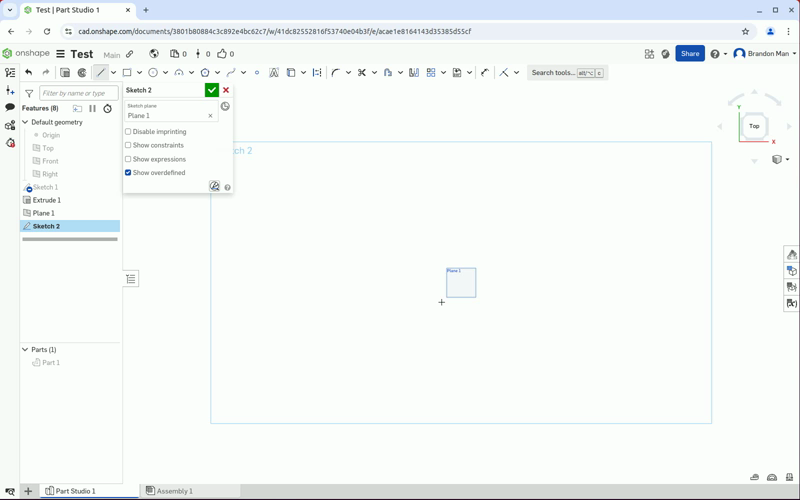
key_up(shift)
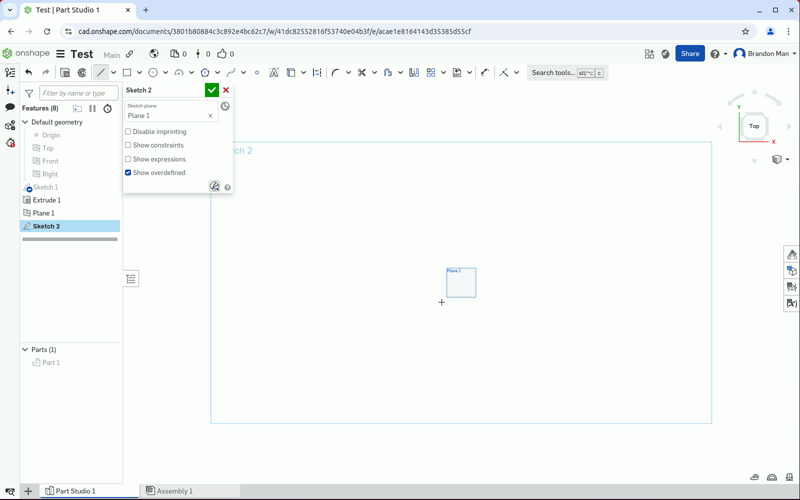
key_down(shift)
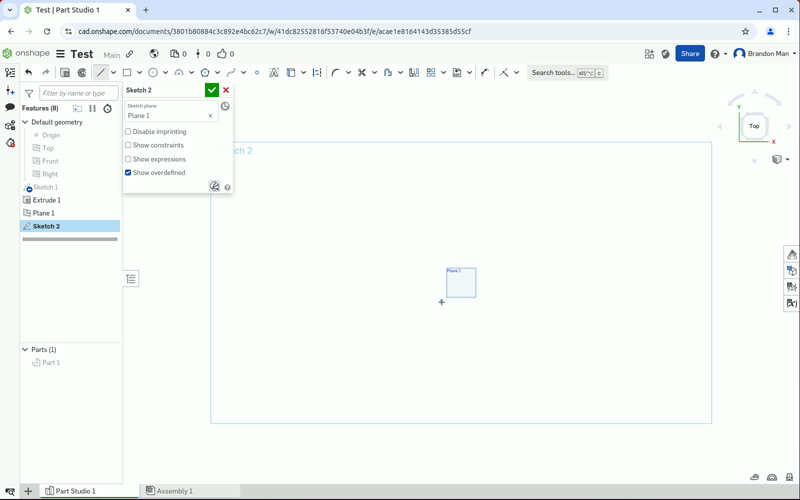
mouse_move(471, 301)
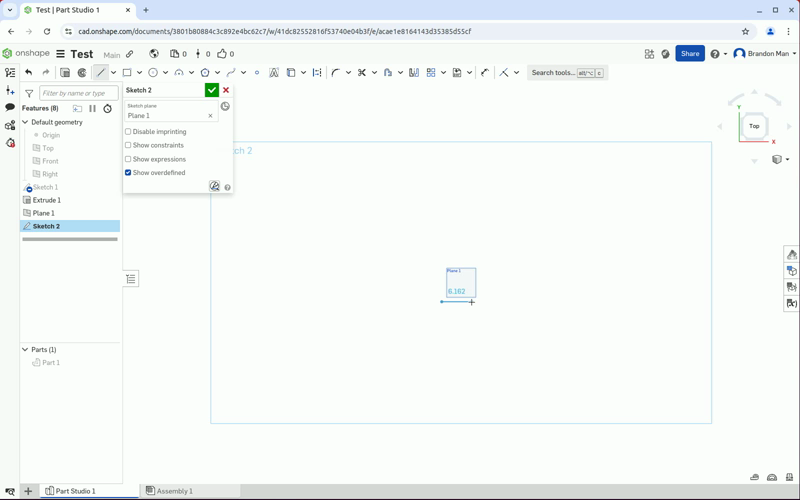
mouse_move(461, 301)
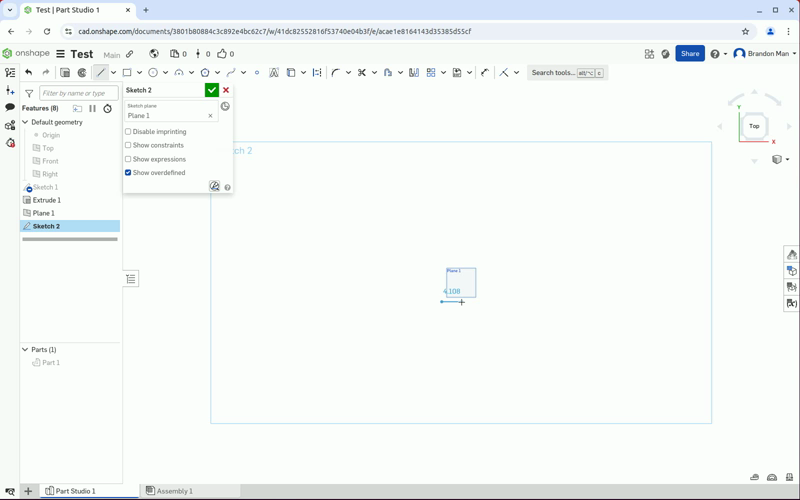
click(461, 301)
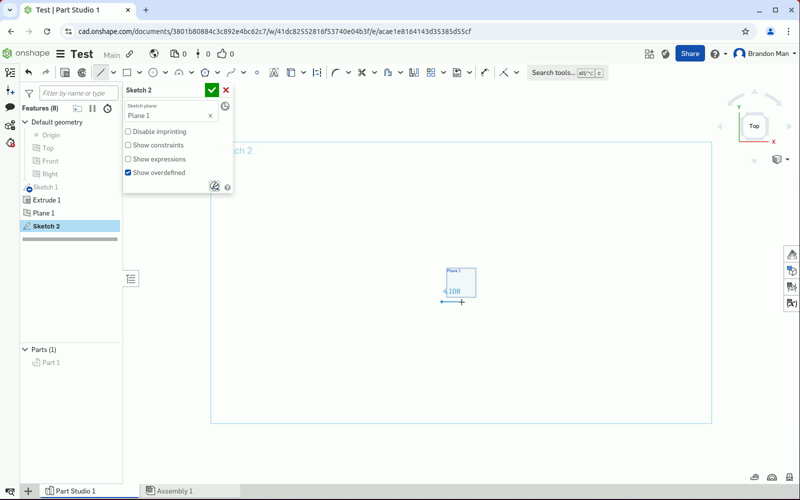
key_up(shift)
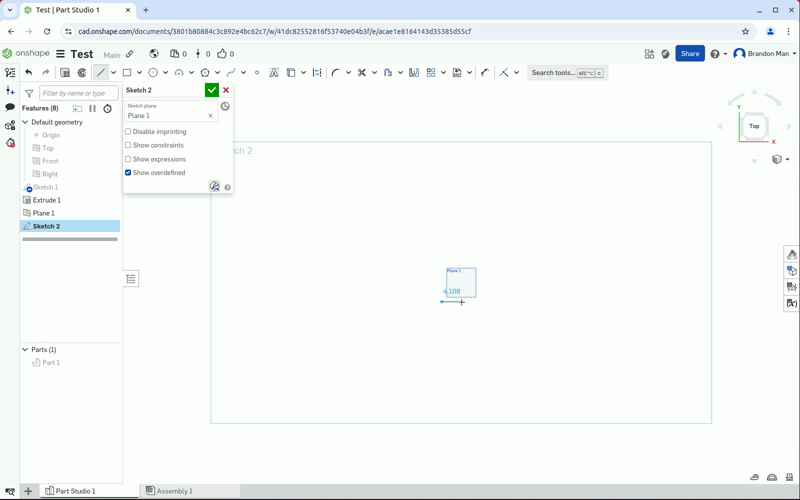
key_down(shift)
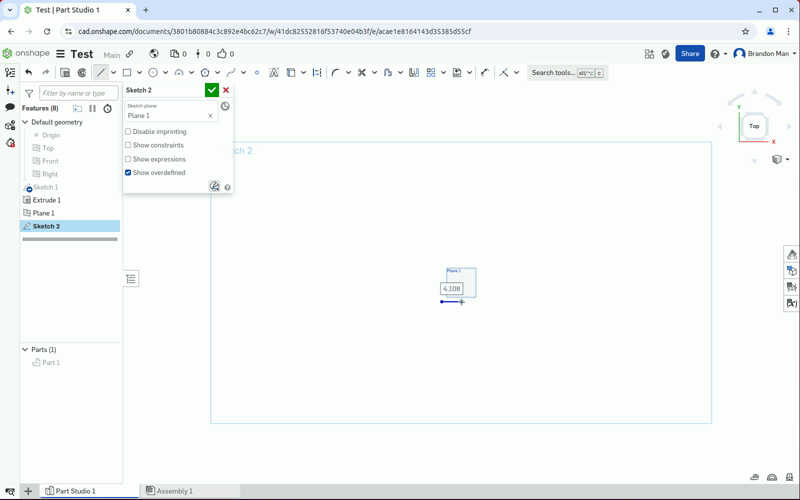
mouse_move(491, 301)
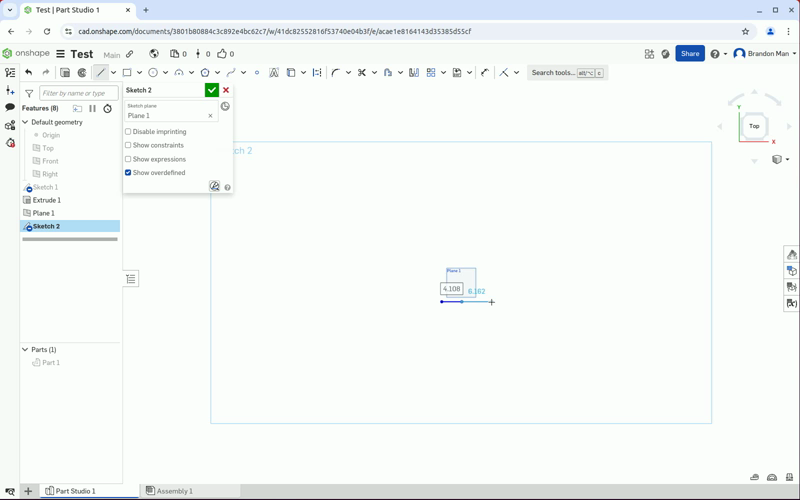
mouse_move(461, 289)
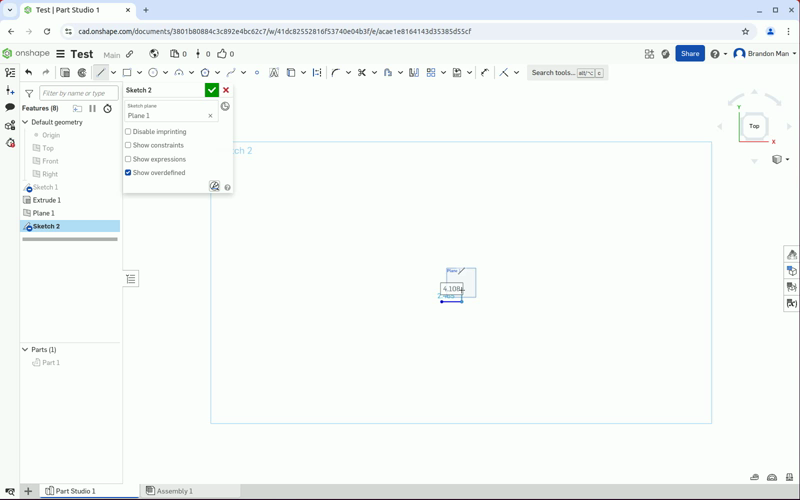
click(461, 289)
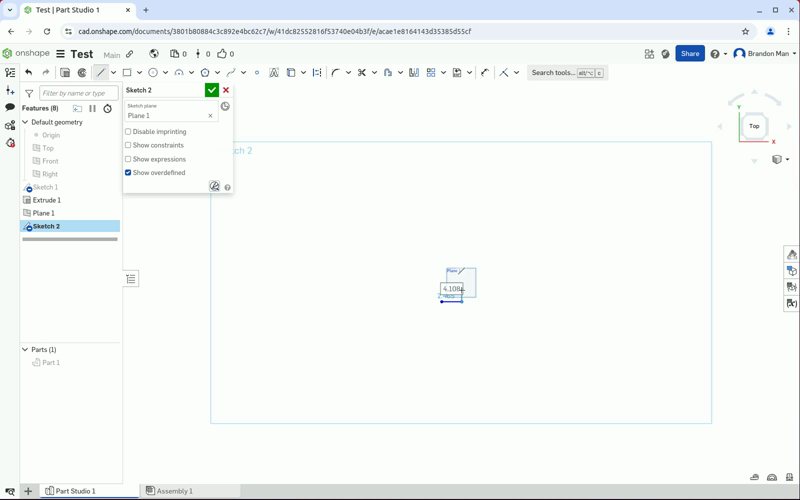
key_up(shift)
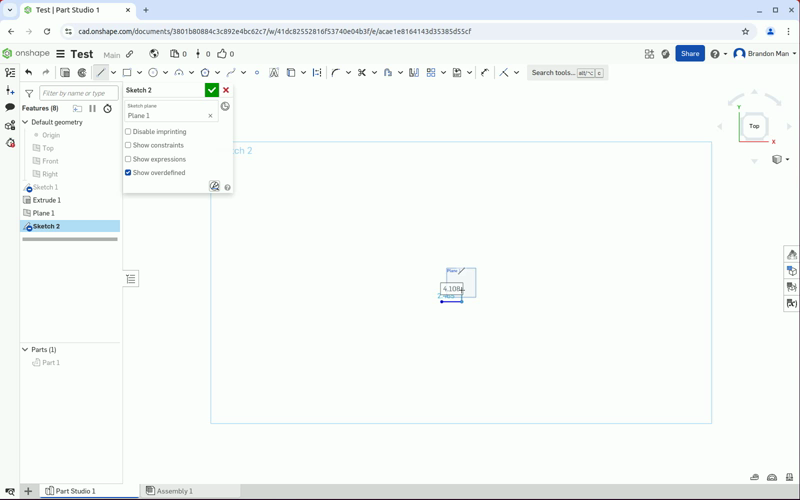
key_down(shift)
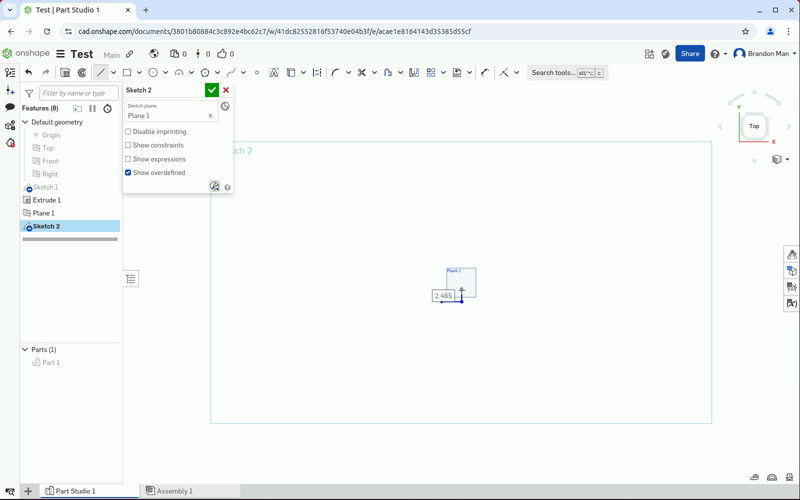
mouse_move(491, 289)
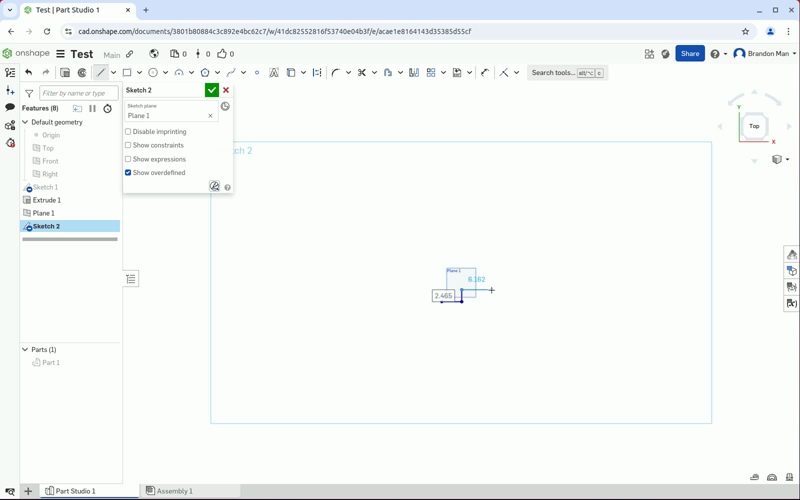
mouse_move(441, 289)
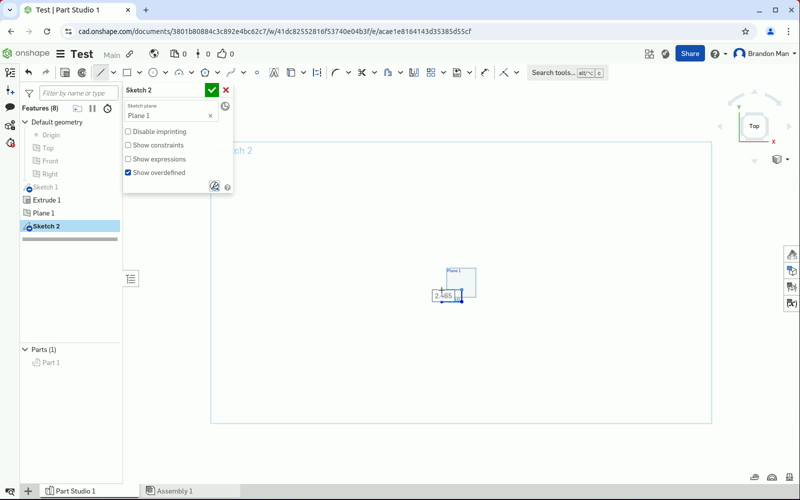
click(441, 289)
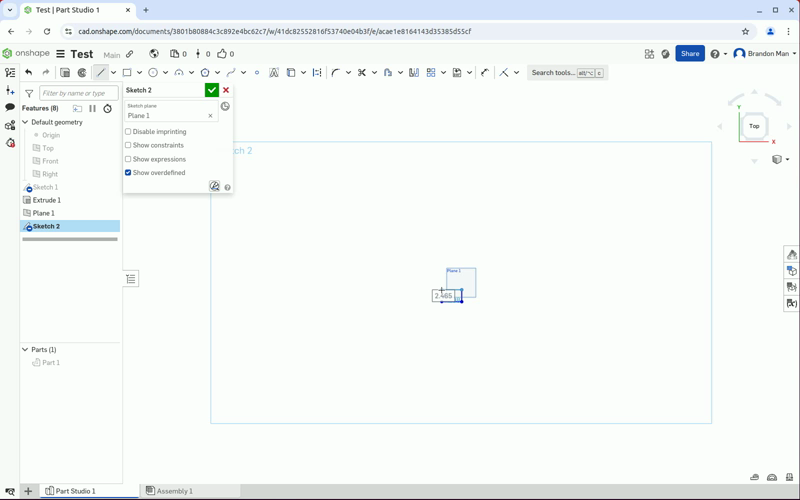
key_up(shift)
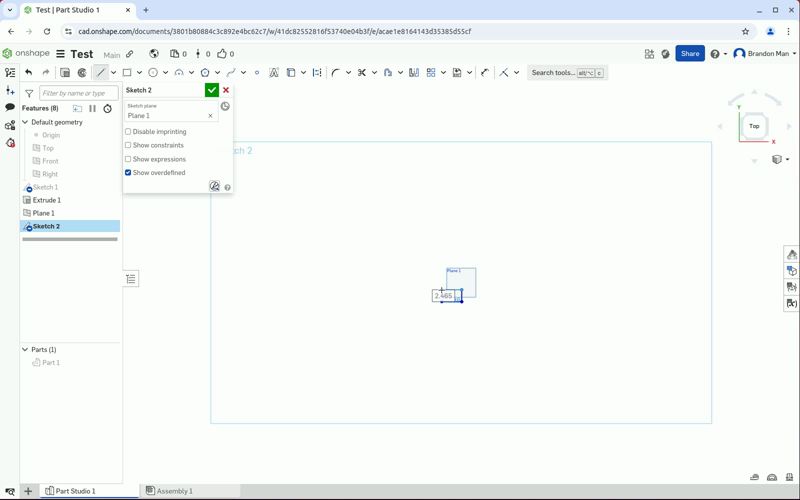
mouse_move(471, 289)
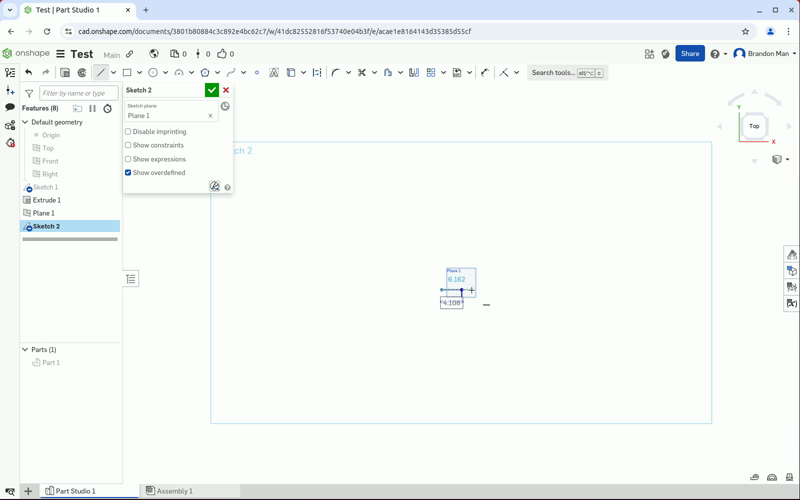
key_down(shift)
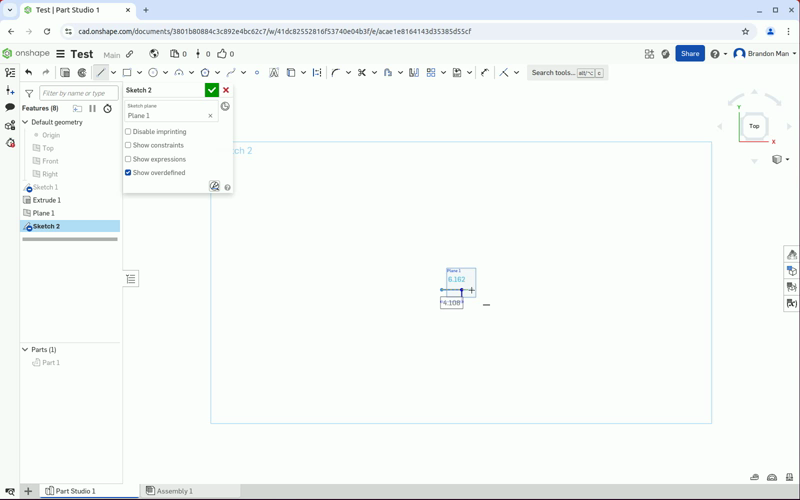
mouse_move(441, 301)
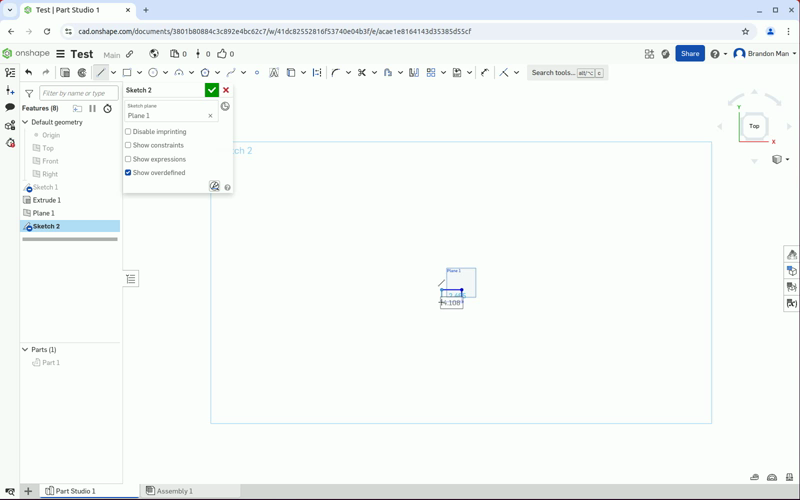
key_up(shift)
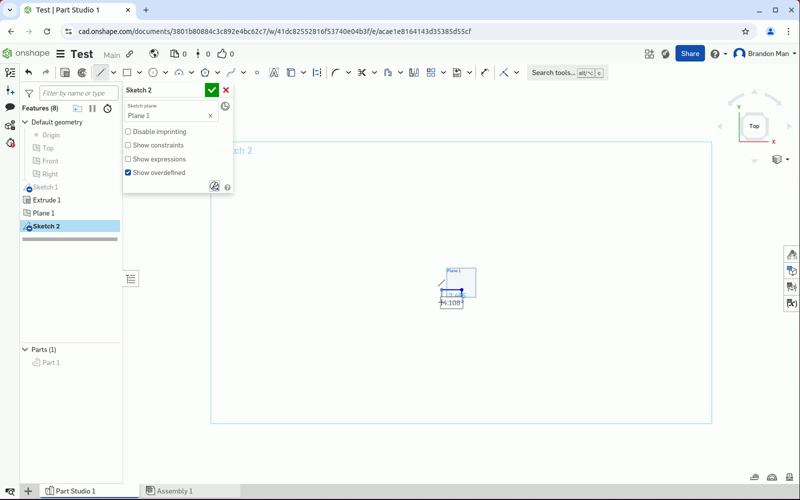
click(441, 301)
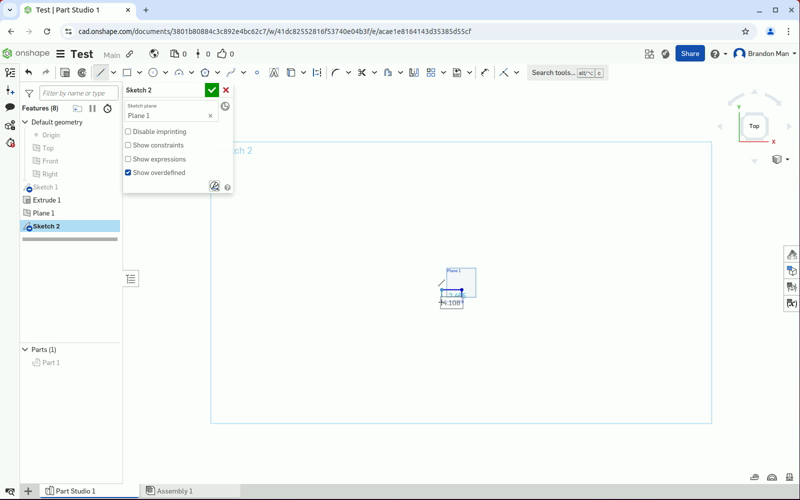
key(esc)
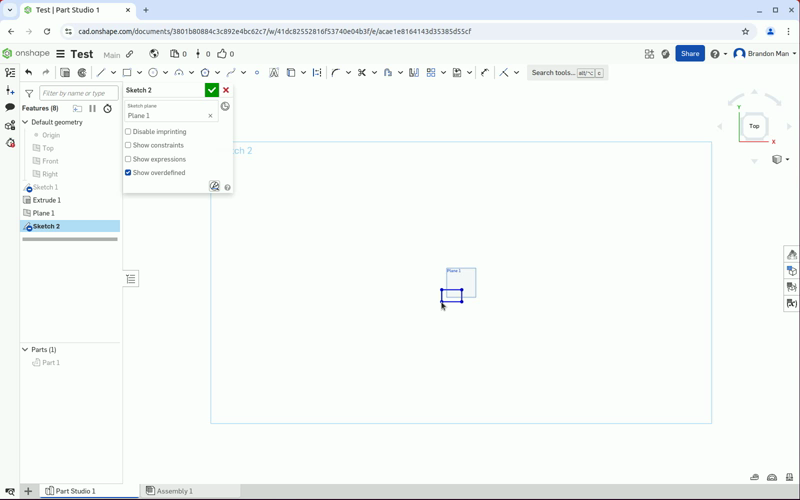
mouse_move(447, 294)
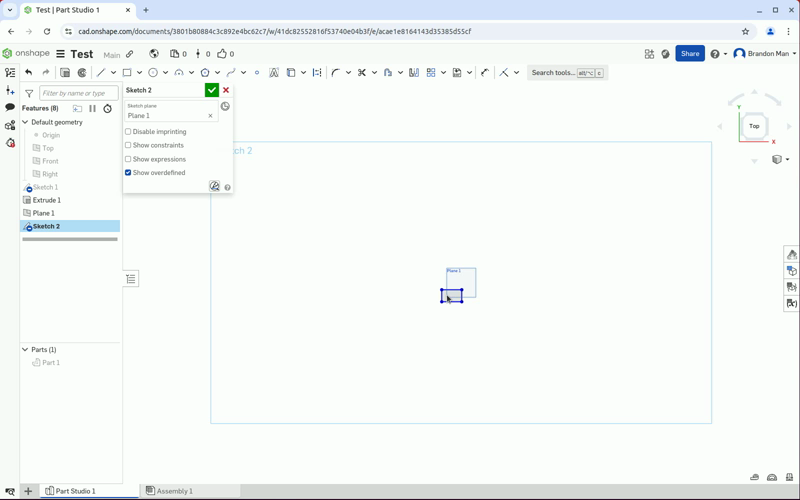
scroll(6)
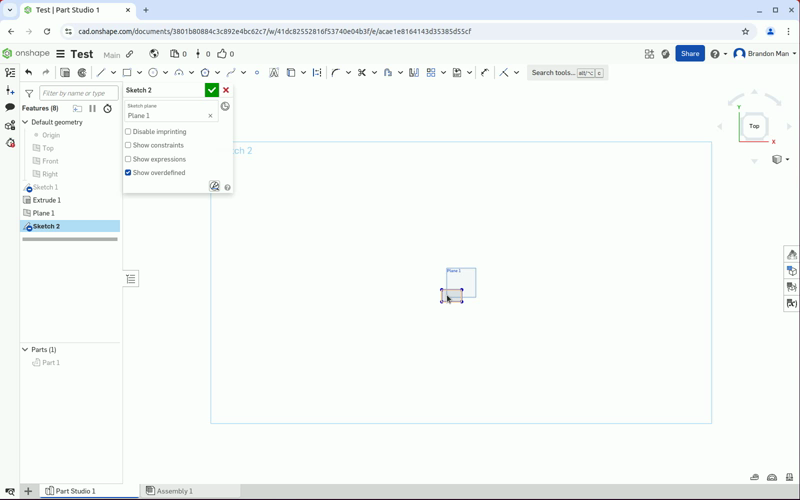
scroll(6)
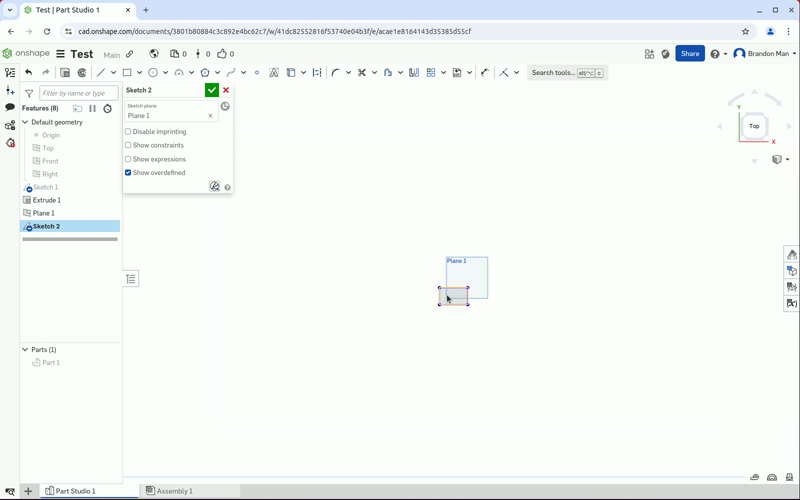
scroll(6)
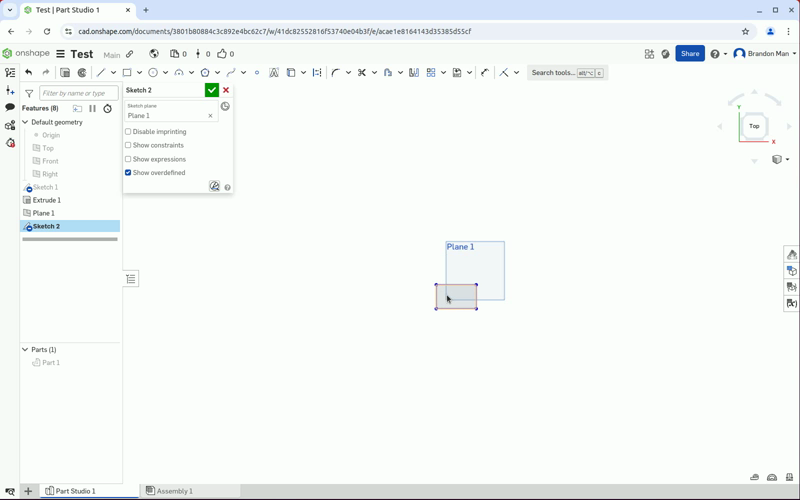
scroll(6)
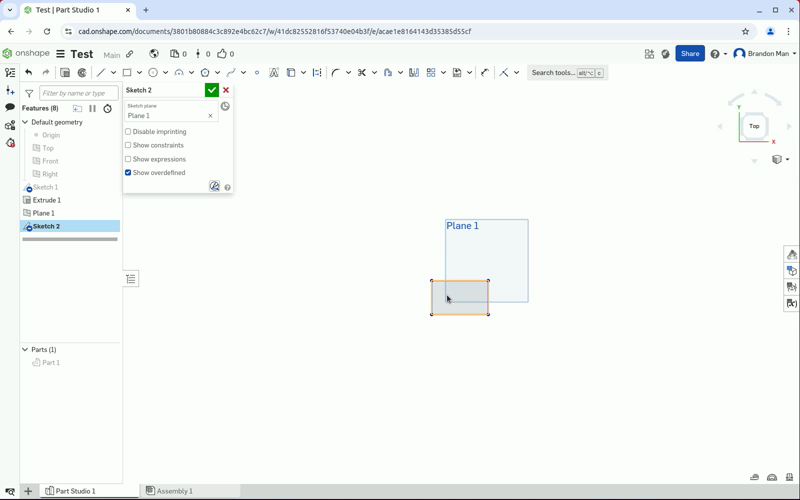
scroll(6)
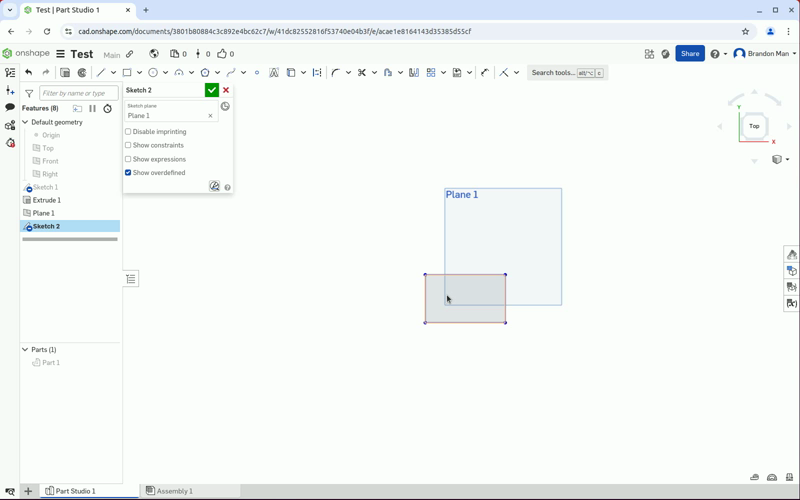
scroll(6)
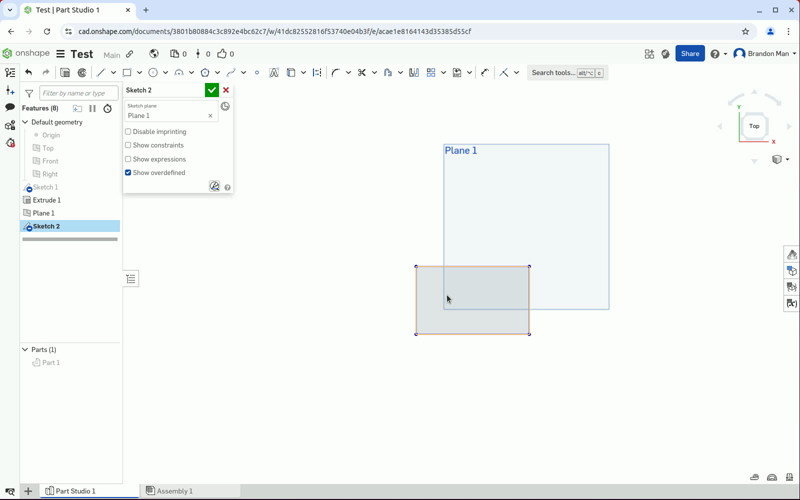
scroll(6)
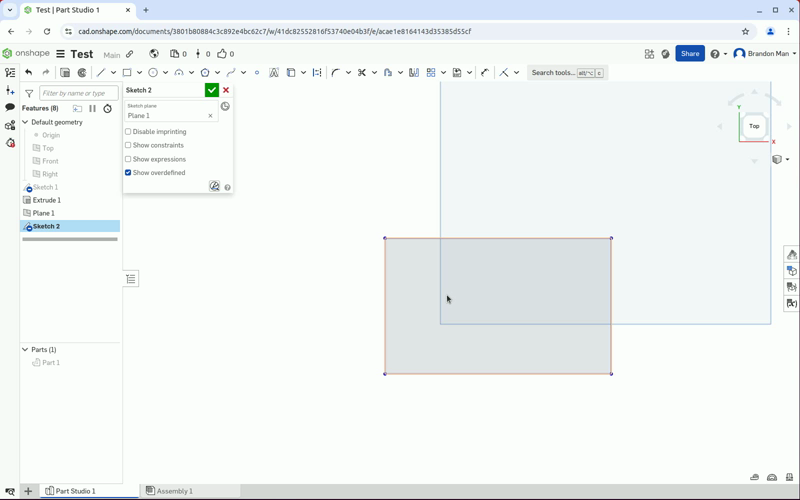
click(447, 294)
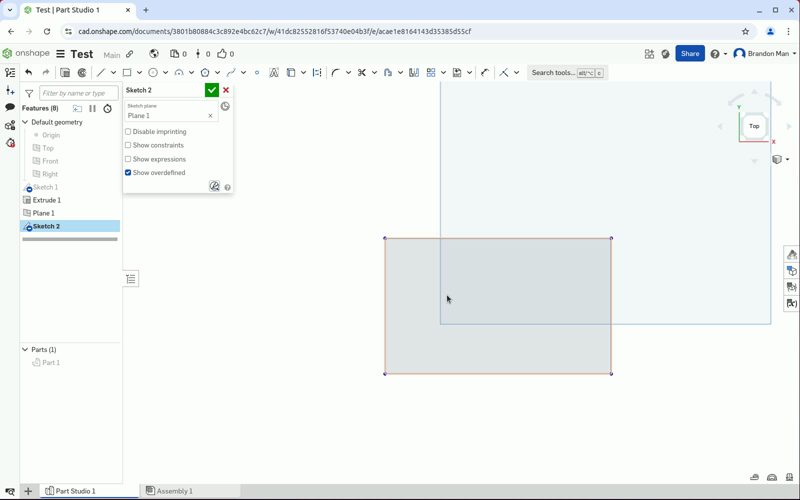
scroll(-6)
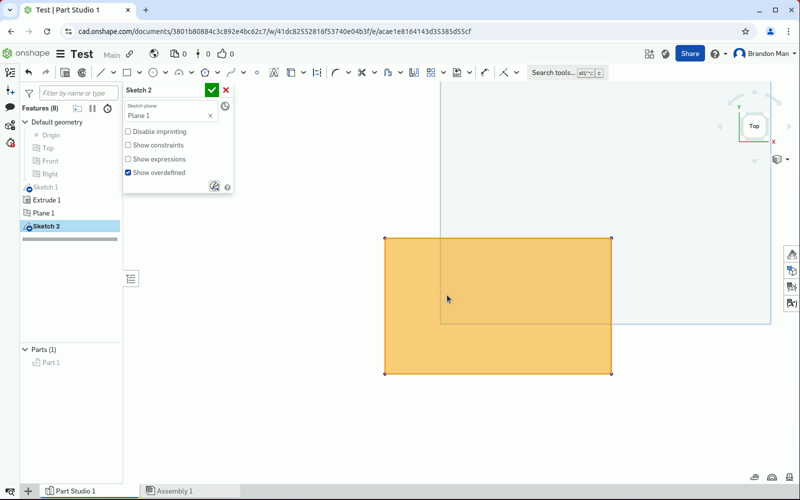
scroll(-6)
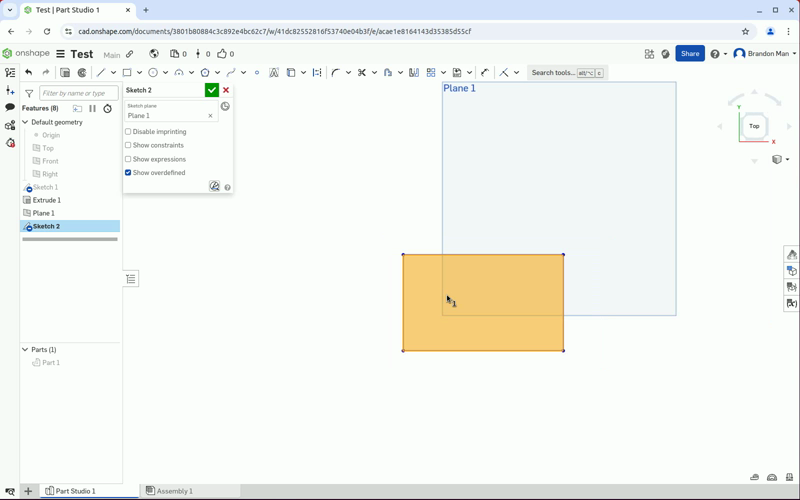
scroll(-6)
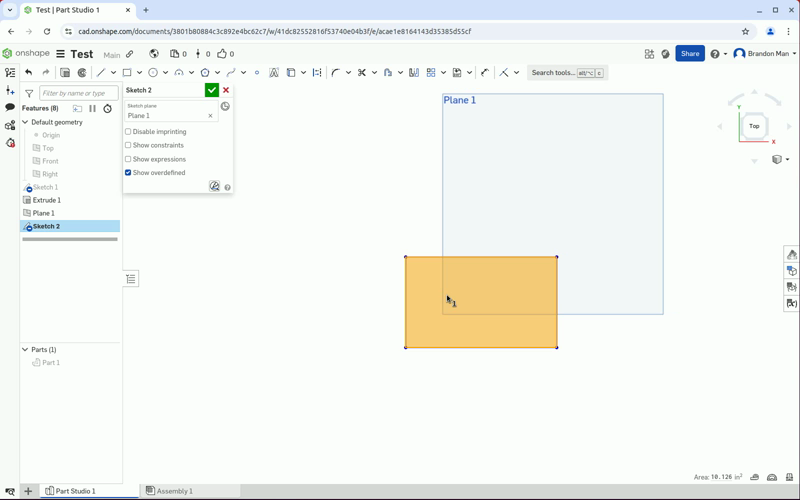
scroll(-6)
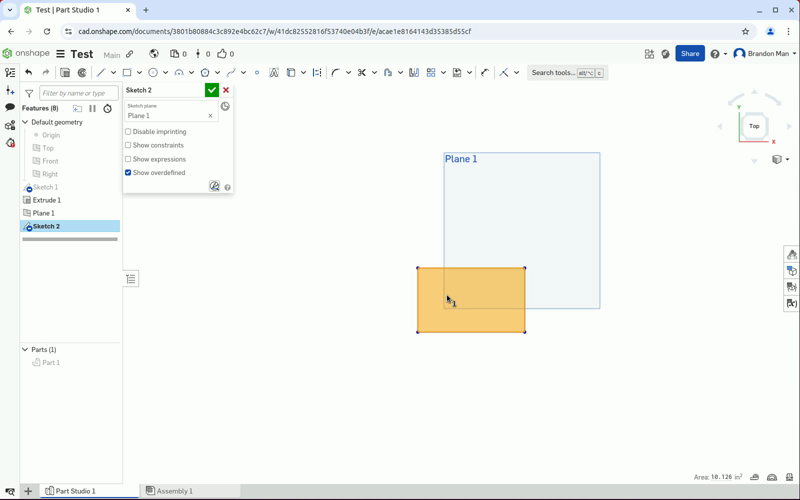
scroll(-6)
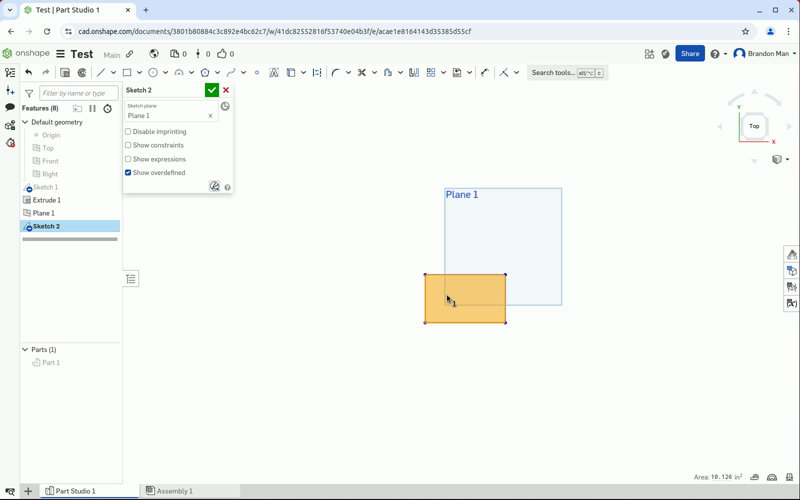
scroll(-6)
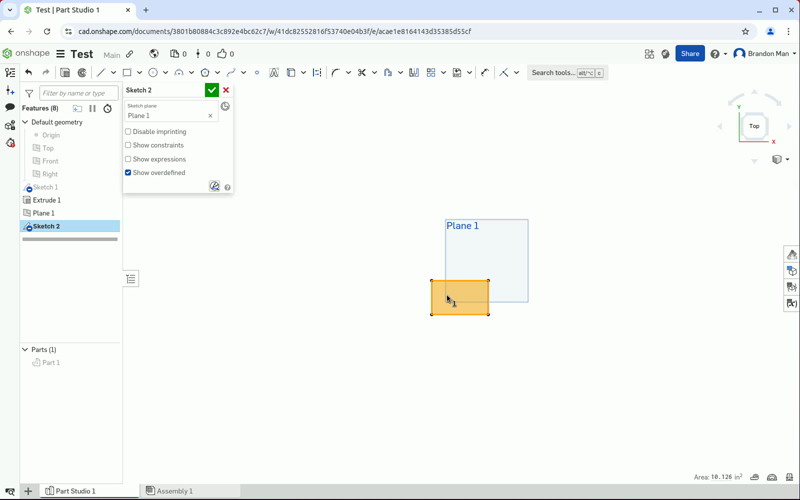
scroll(-6)
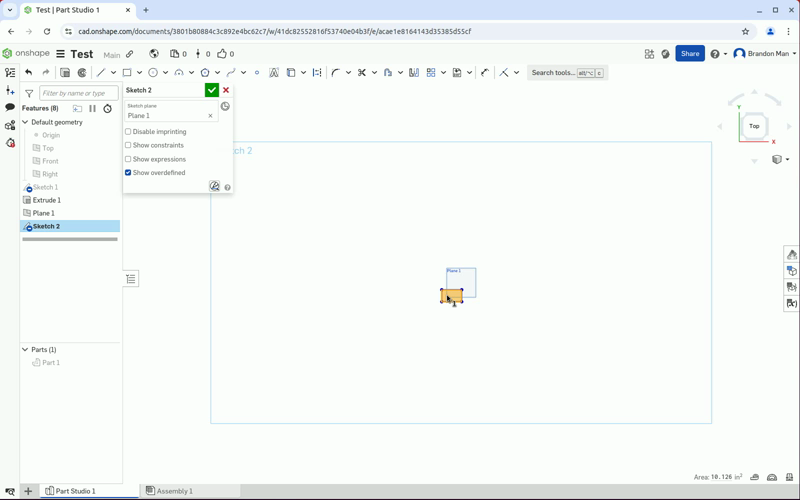
mouse_move(73, 352)
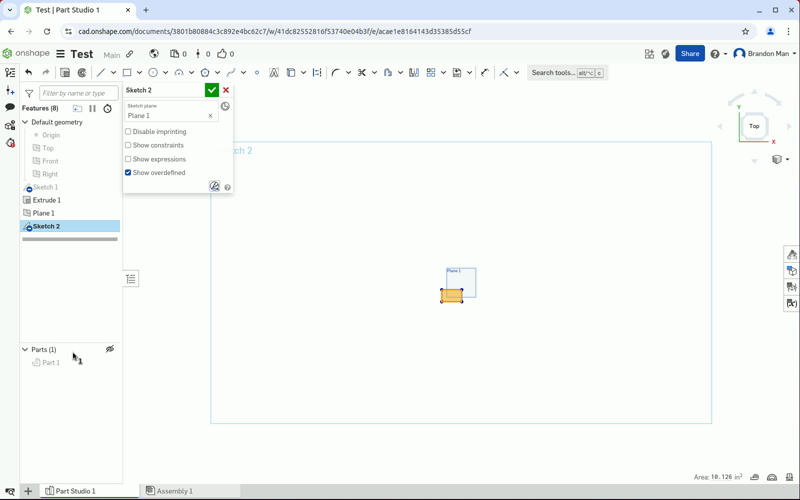
key(shift+y)
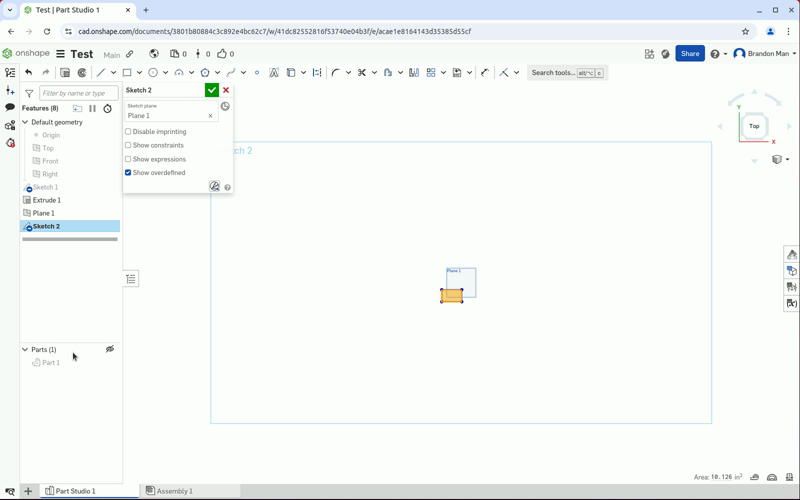
key(shift+e)
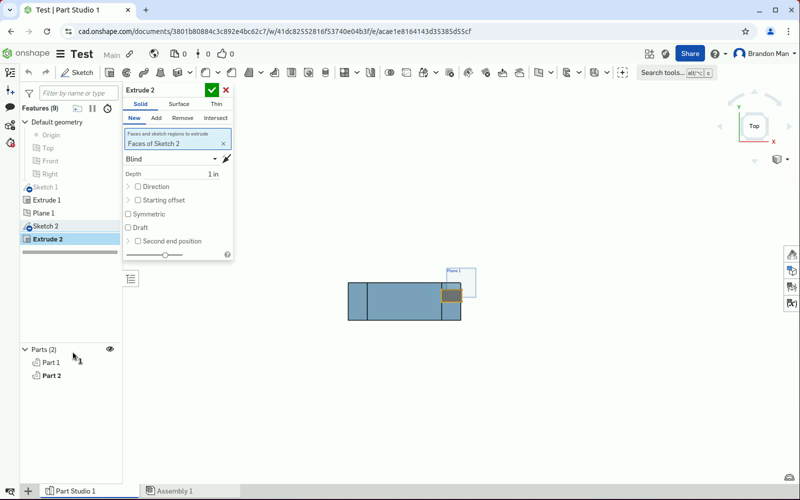
mouse_move(143, 106)
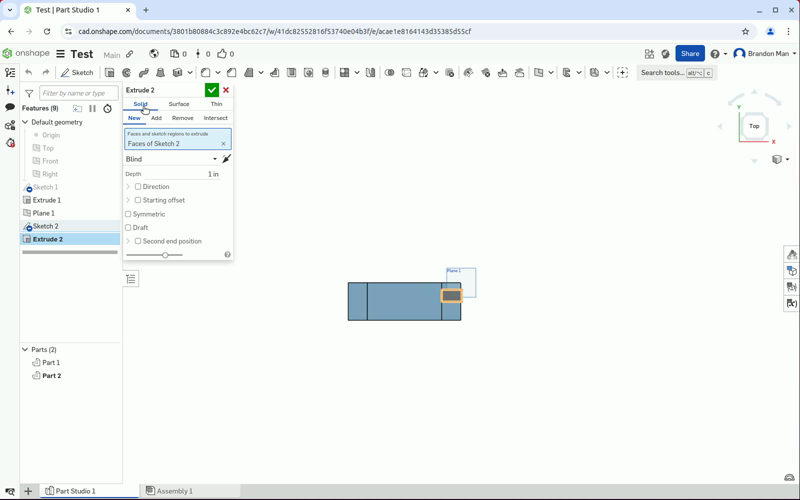
click(143, 106)
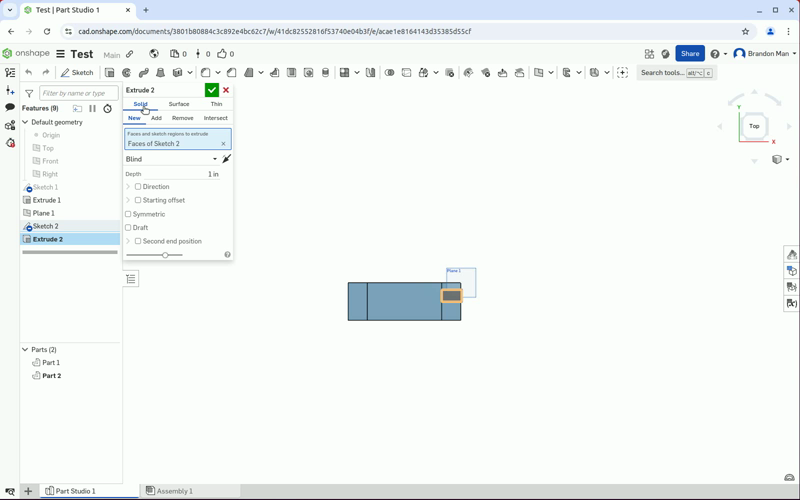
mouse_move(186, 120)
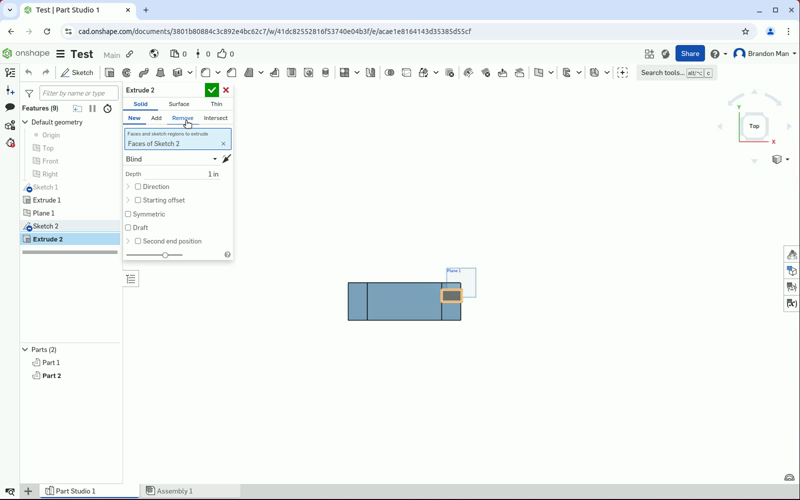
click(186, 120)
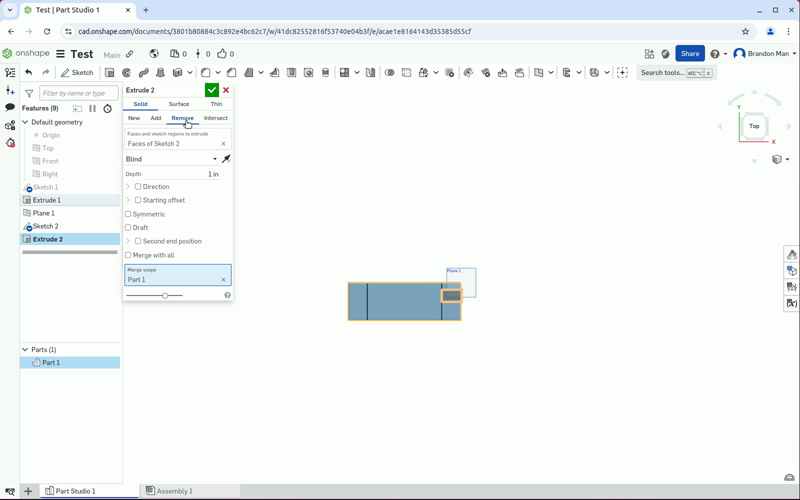
key(tab, 4)
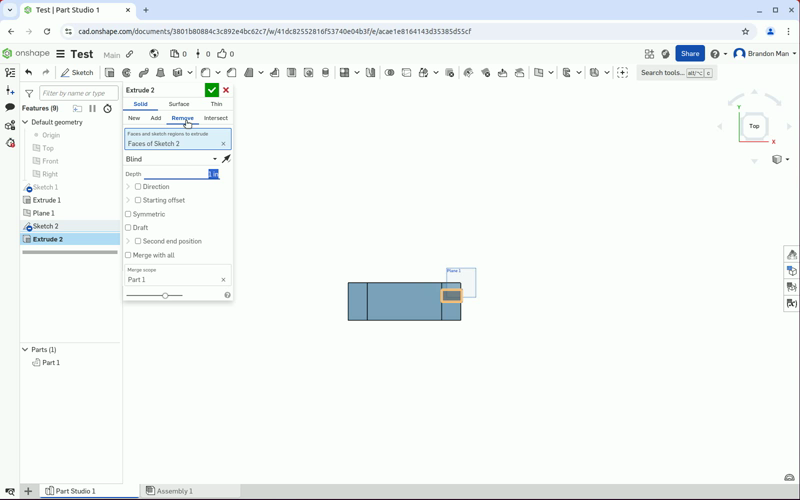
text(7.703)
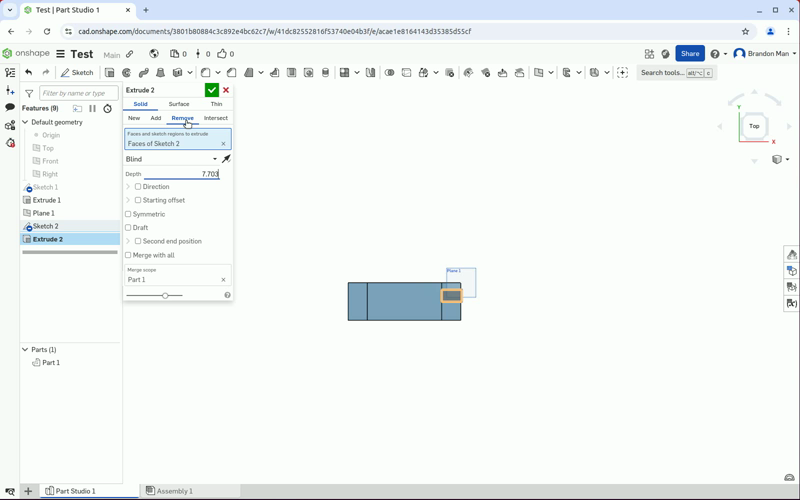
key(tab, 6)
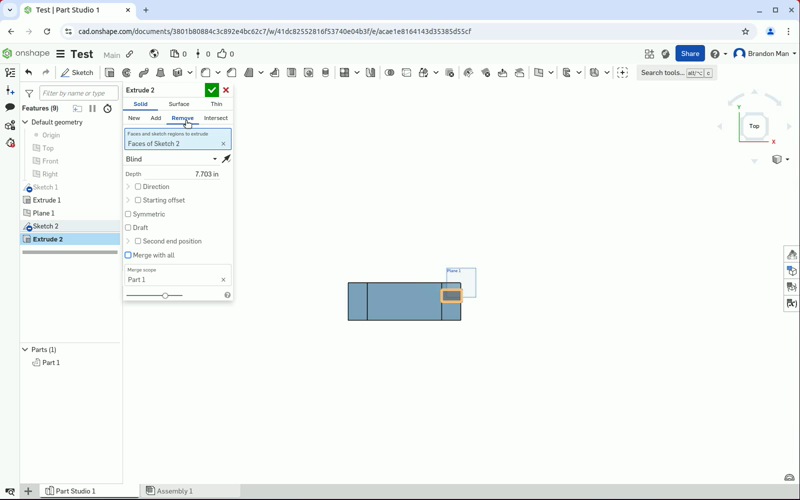
key(space)
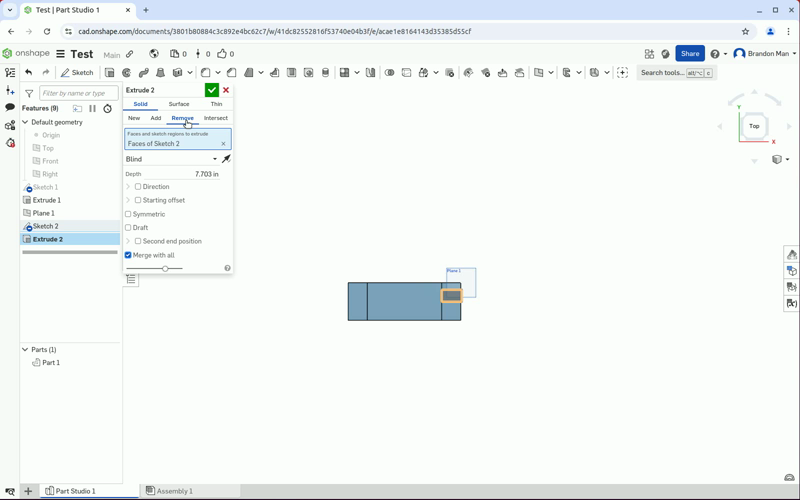
key(enter)
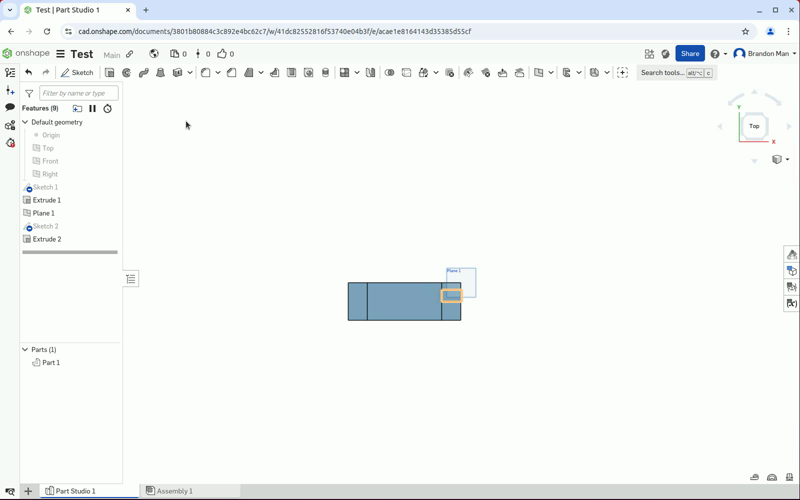
key(shift+h)
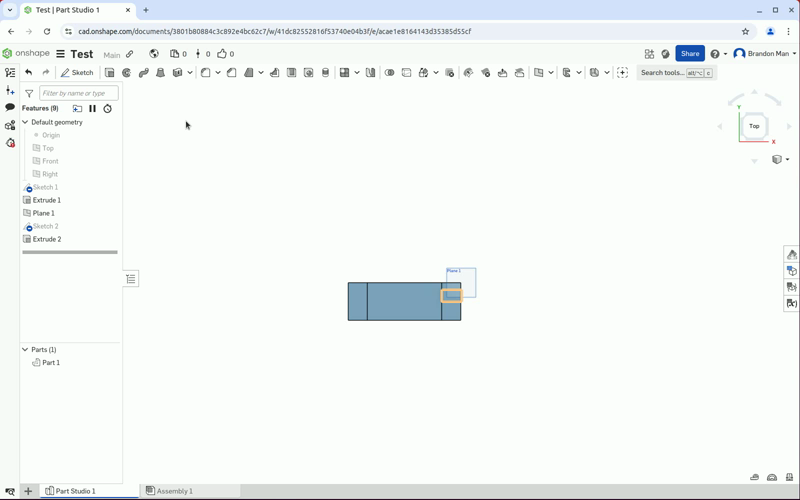
key(shift+h)
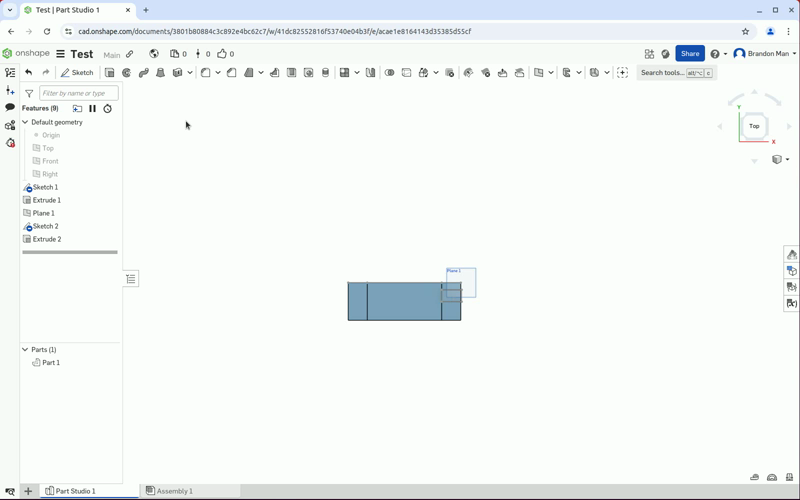
key(shift+7)
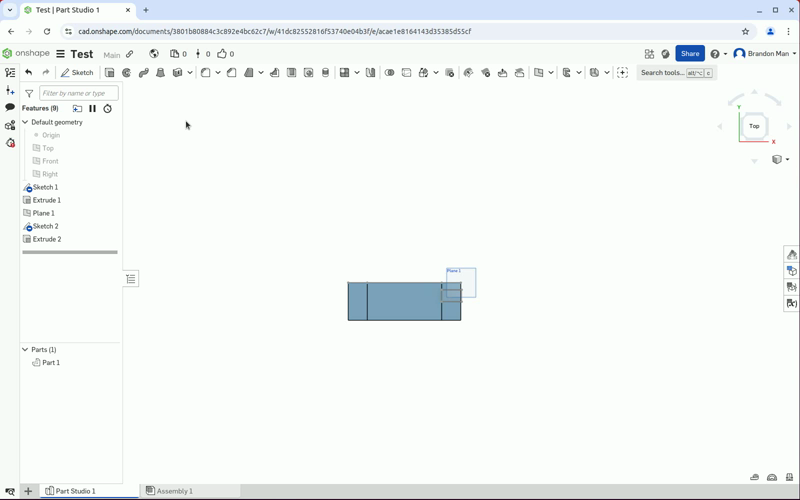
key(up, 3)
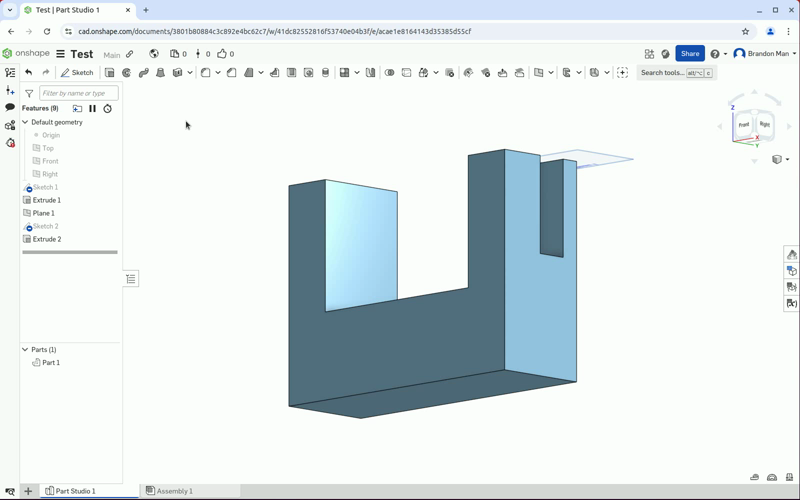
key(left, 3)
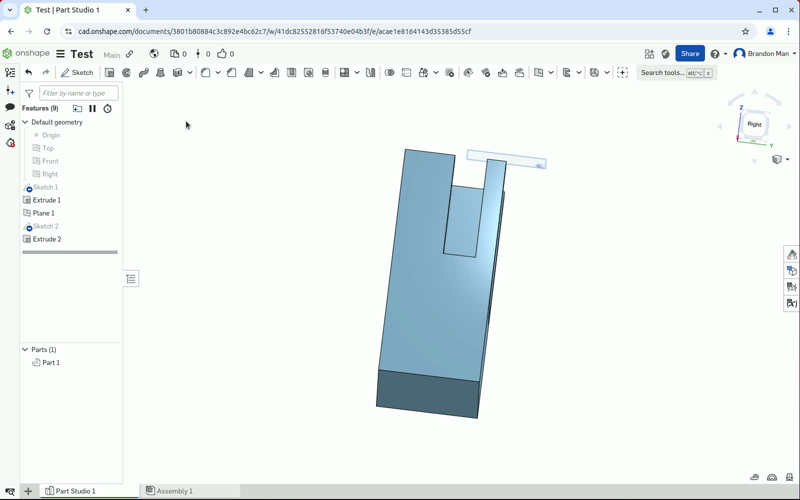
key(right, 3)
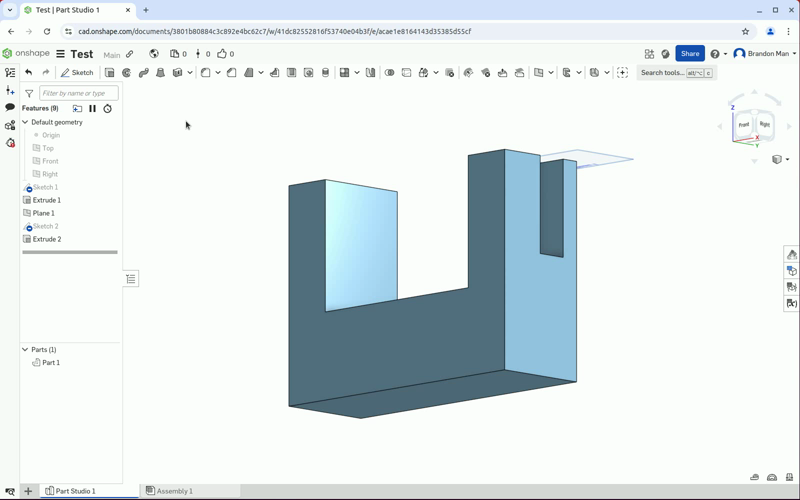
key(down, 3)
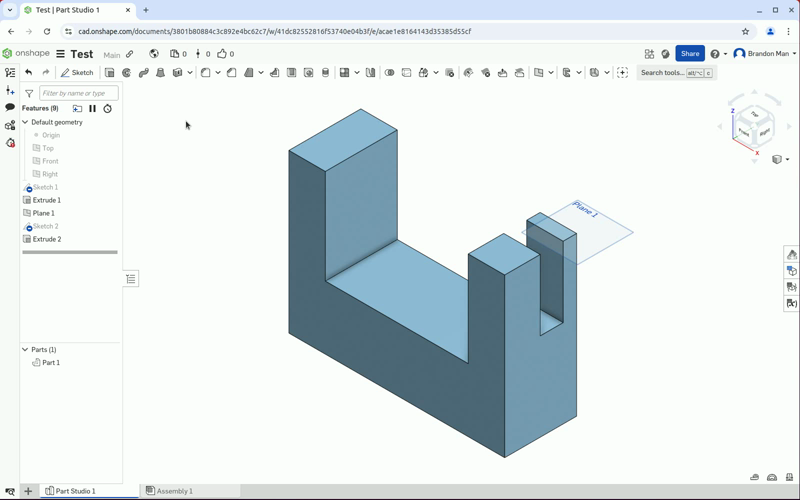
mouse_move(73, 189)
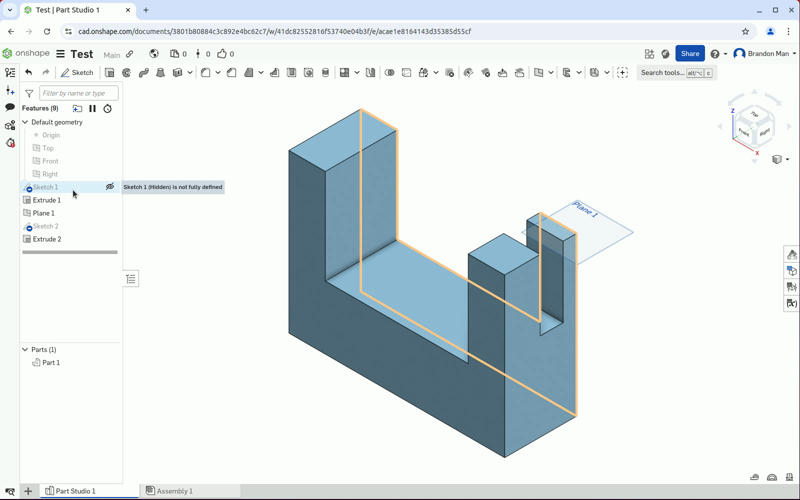
click(73, 189)